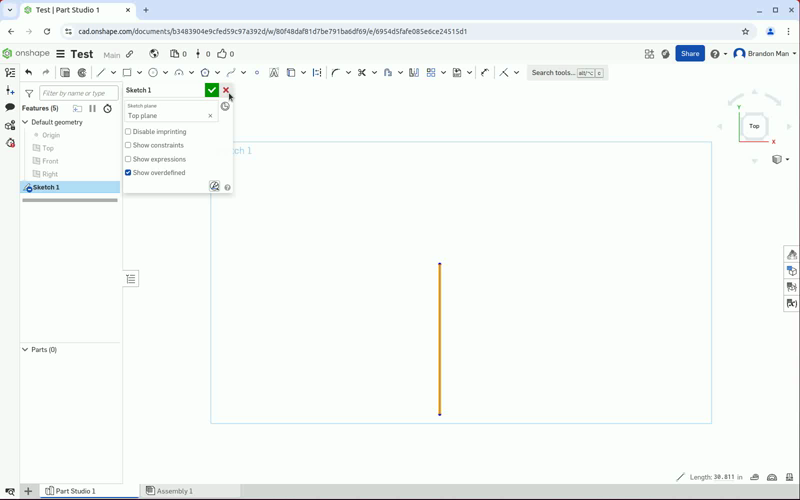
key(shift+h)
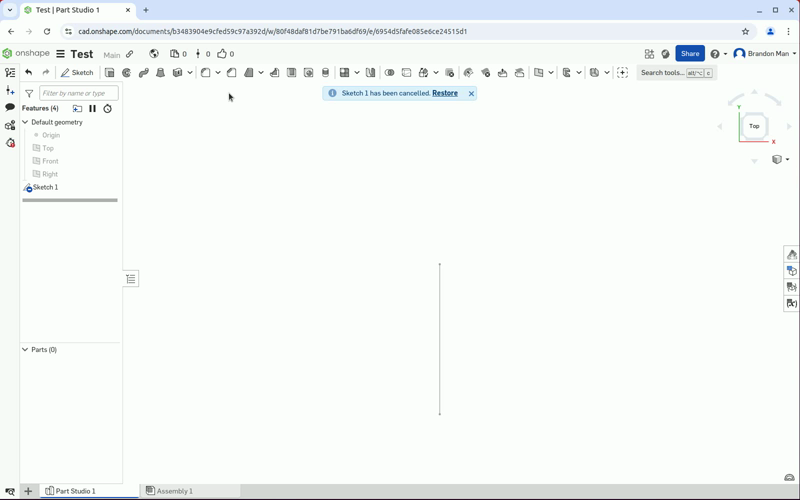
mouse_move(73, 352)
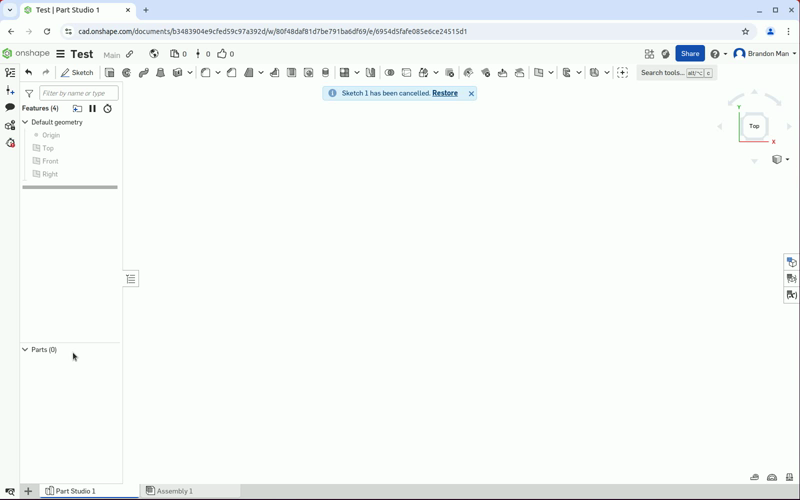
key(y)
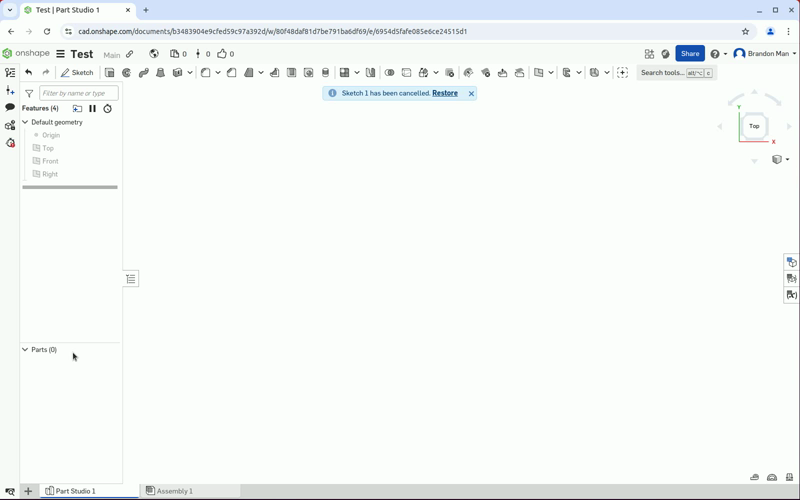
key(shift+p)
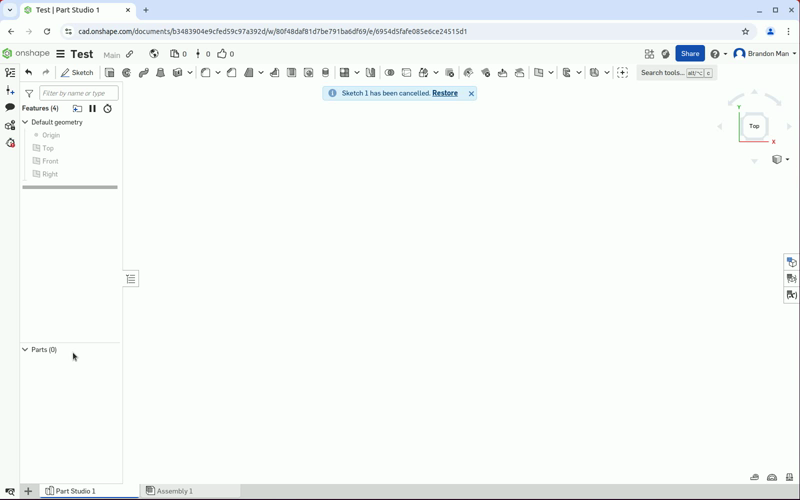
key(space)
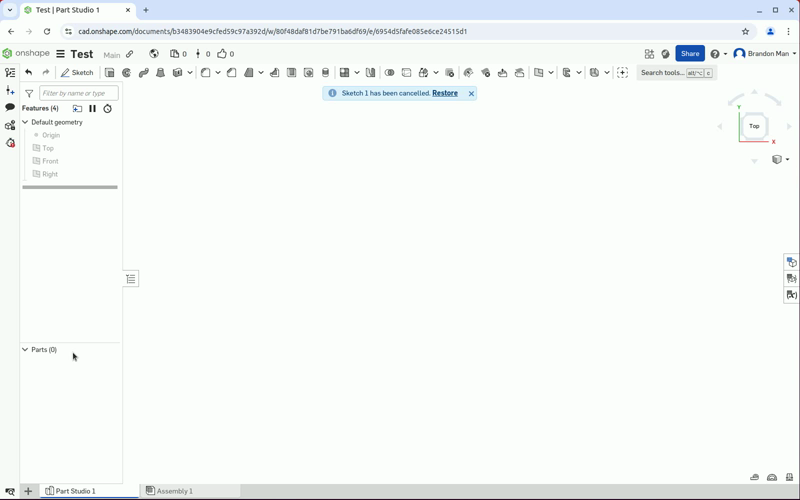
key_down(shift)
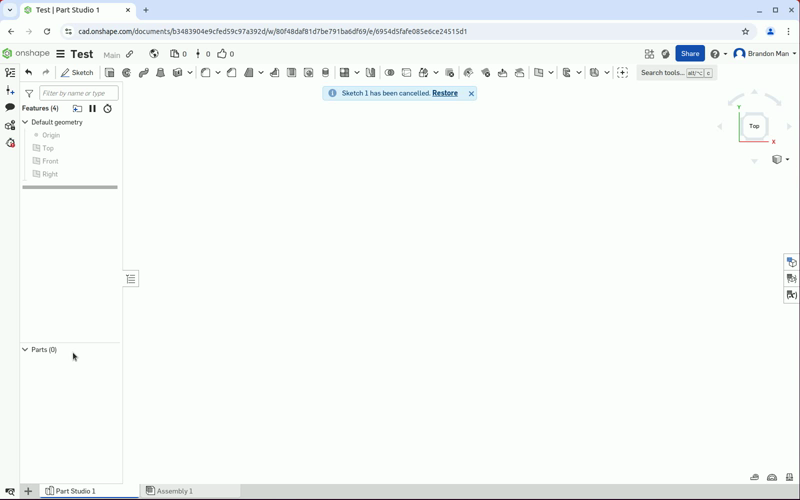
key(up)
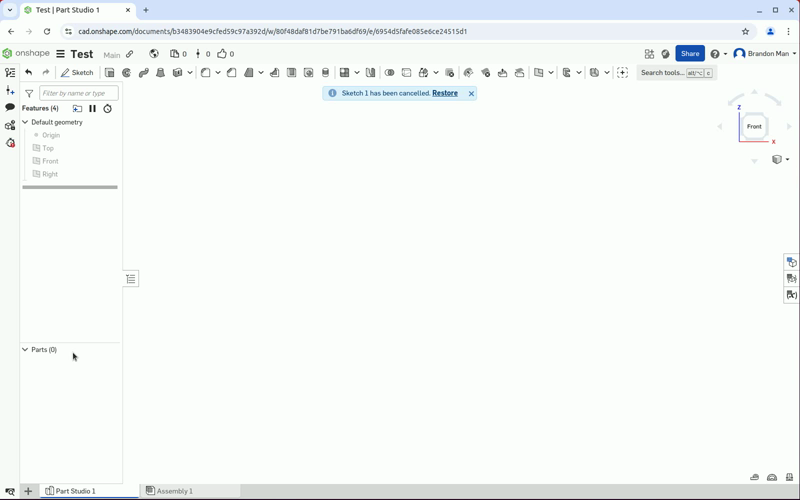
key_up(shift)
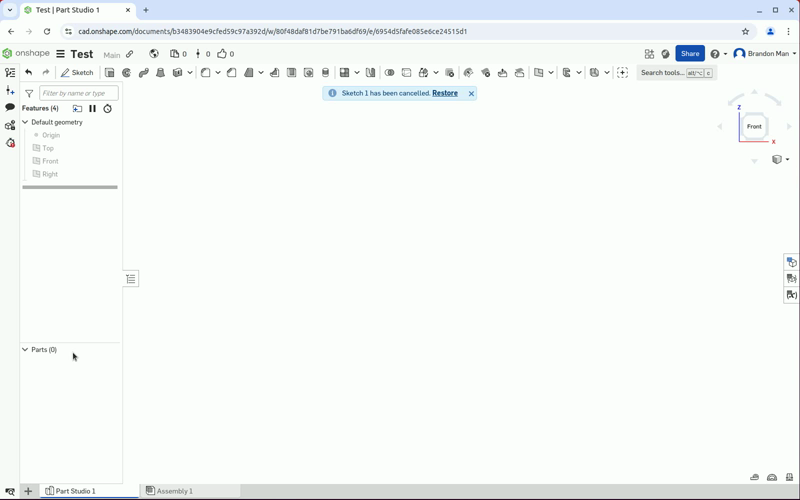
key(space)
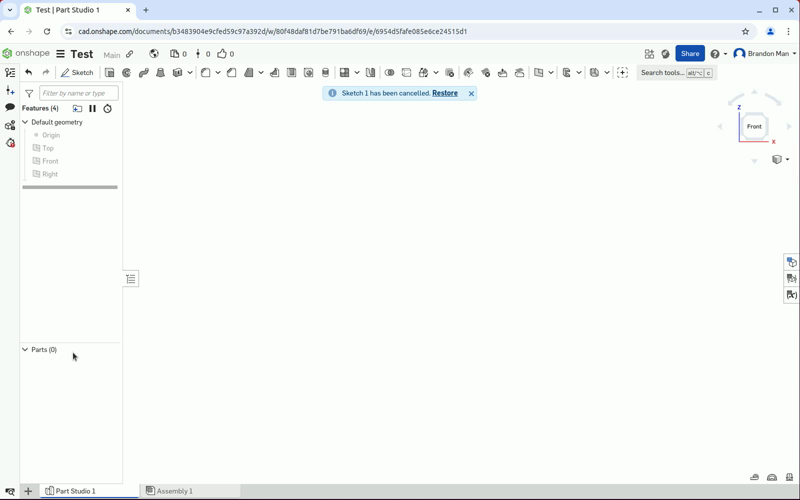
key_down(shift)
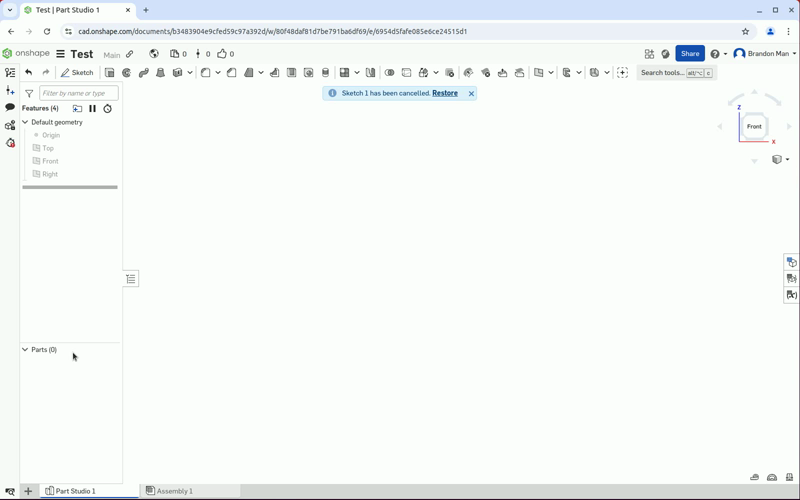
key(left)
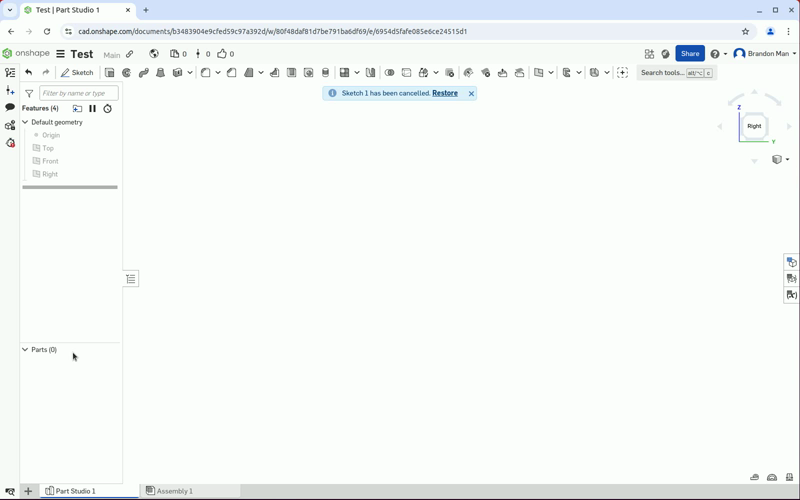
key_up(shift)
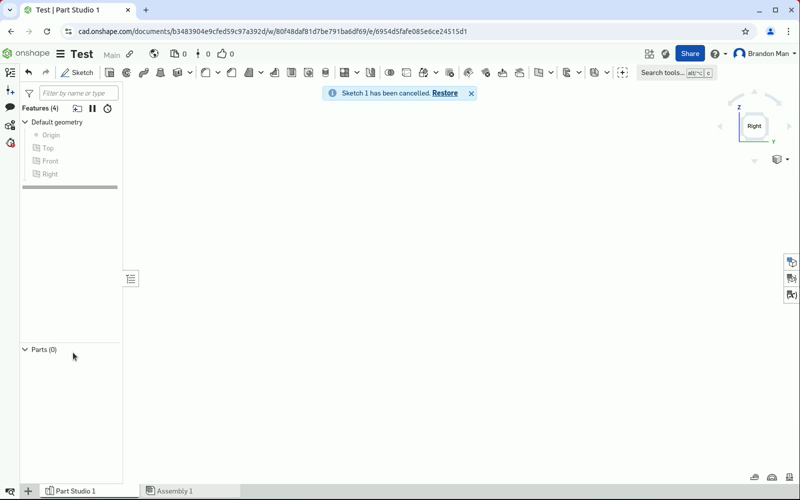
mouse_move(73, 352)
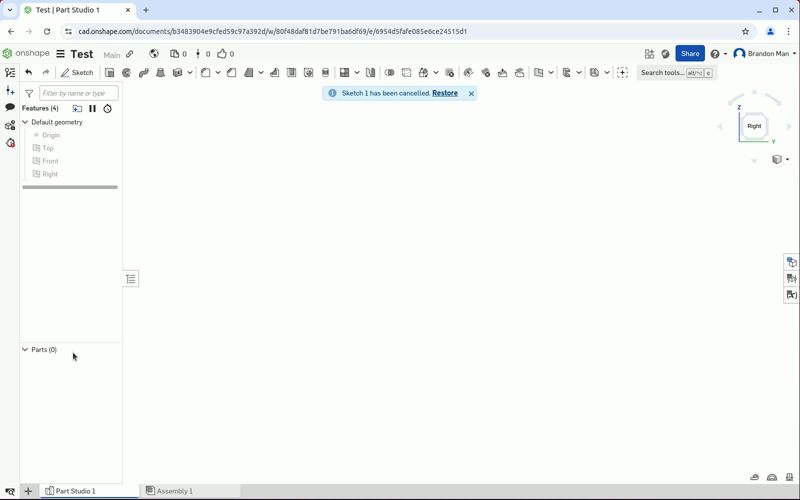
key(shift+y)
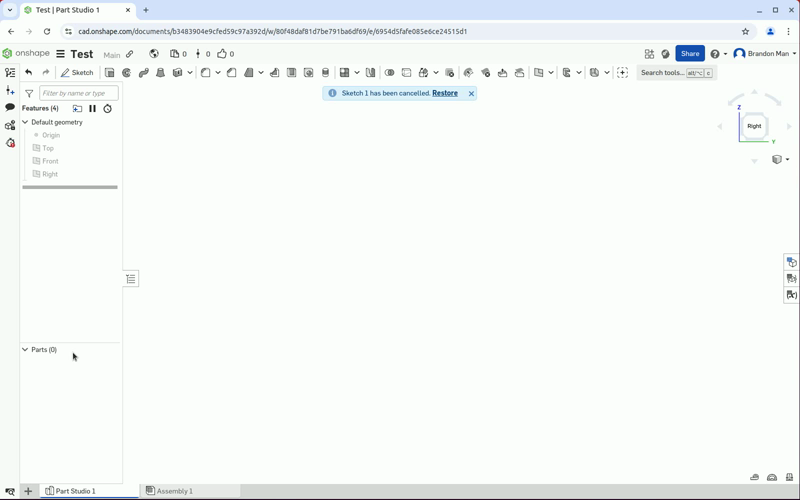
key(shift+s)
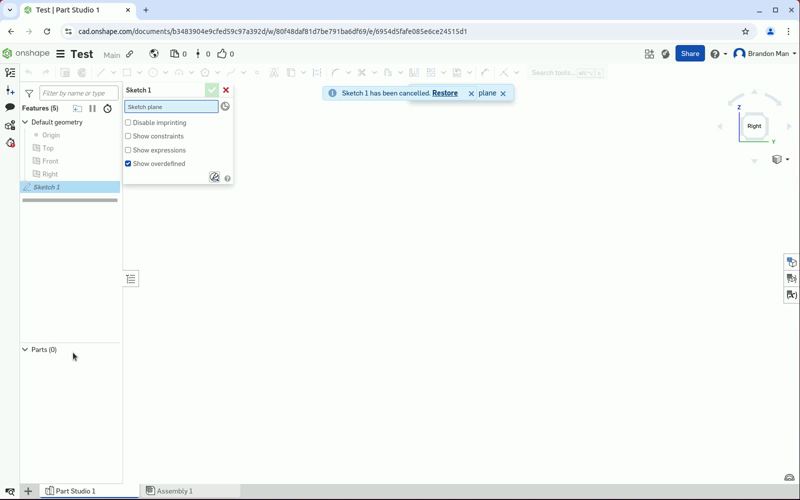
mouse_move(73, 176)
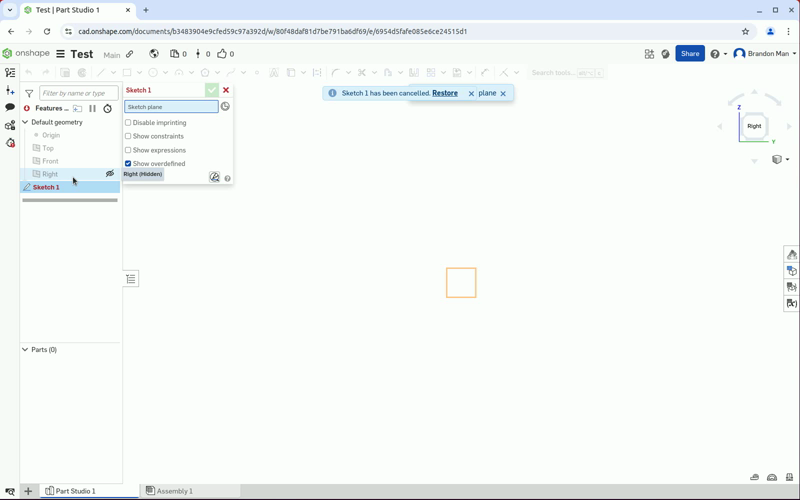
click(73, 176)
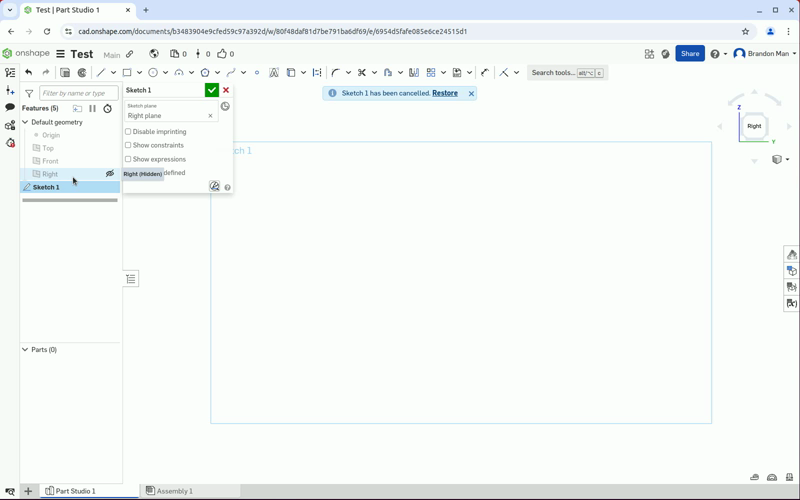
mouse_move(73, 352)
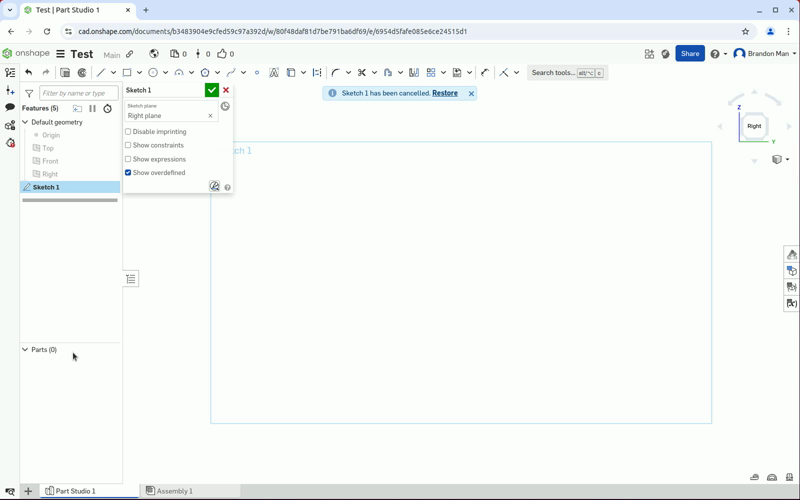
key(y)
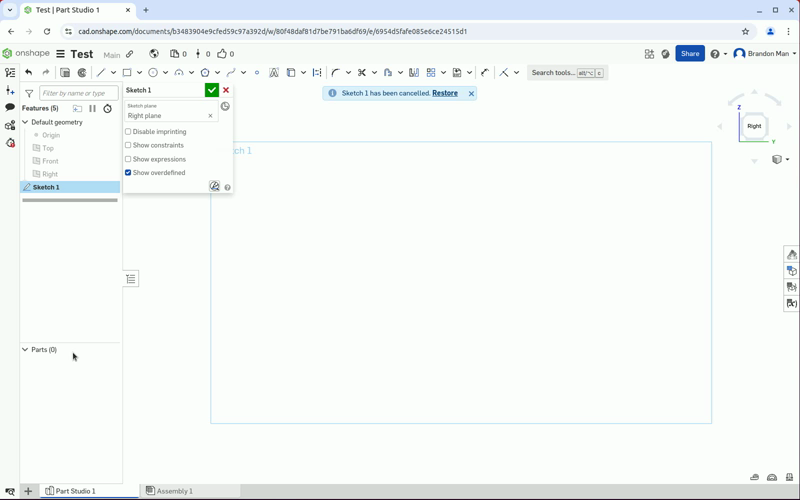
key(l)
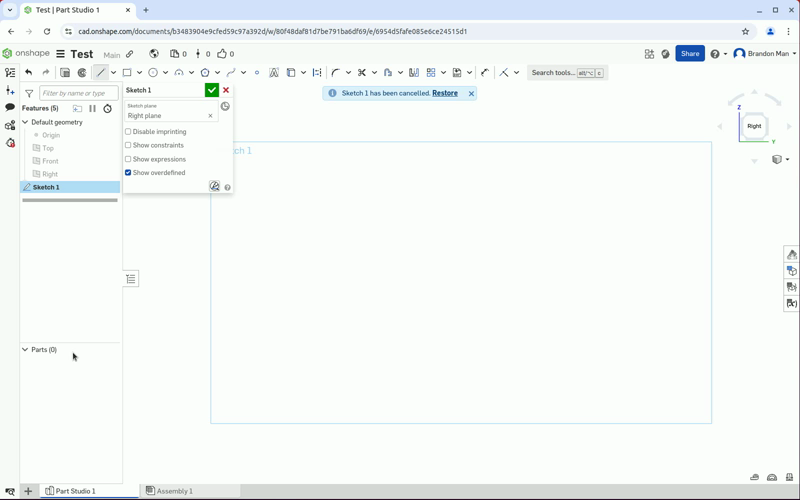
key_down(shift)
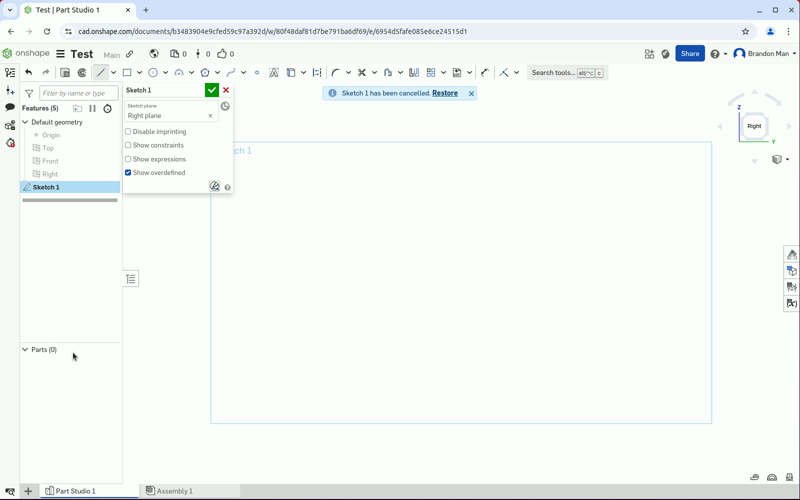
mouse_move(423, 282)
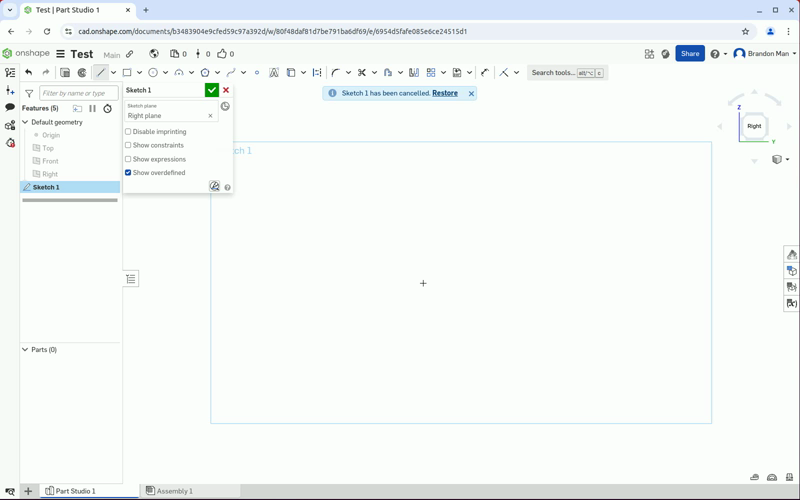
click(423, 282)
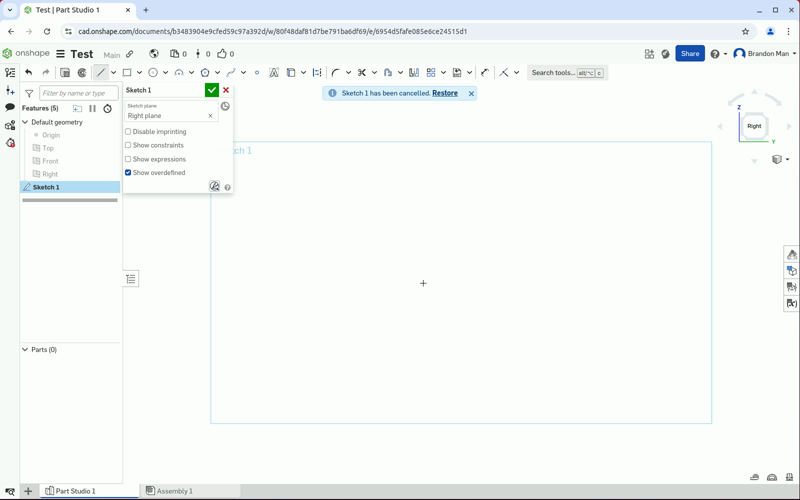
key_up(shift)
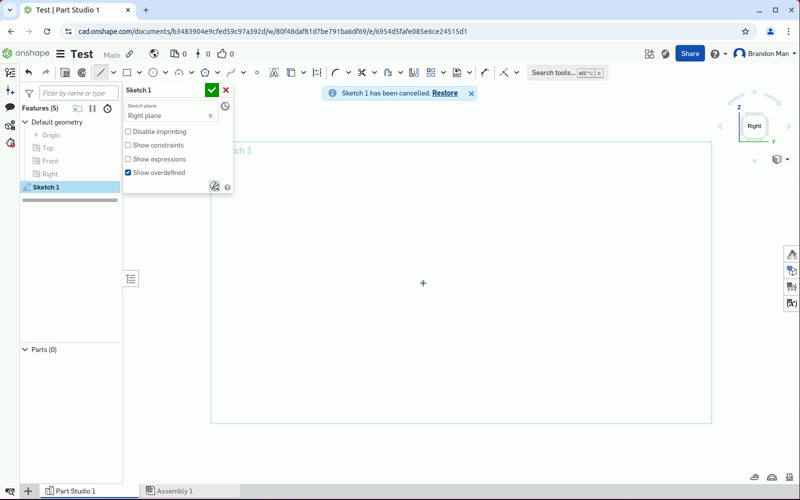
key_down(shift)
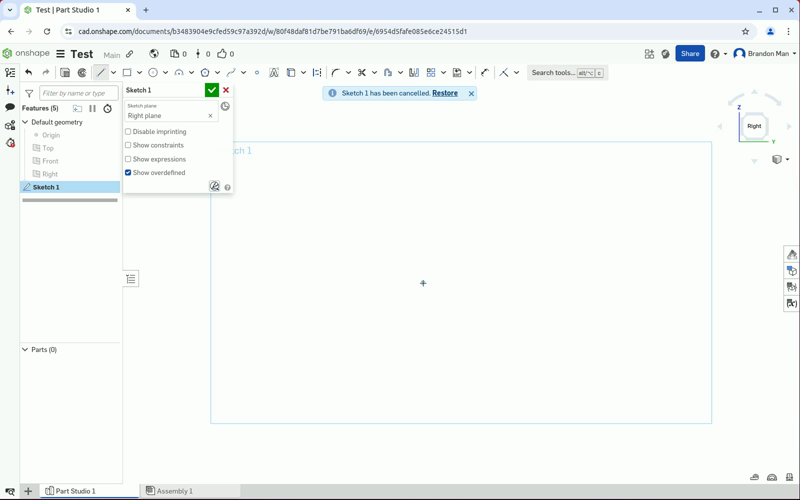
mouse_move(453, 282)
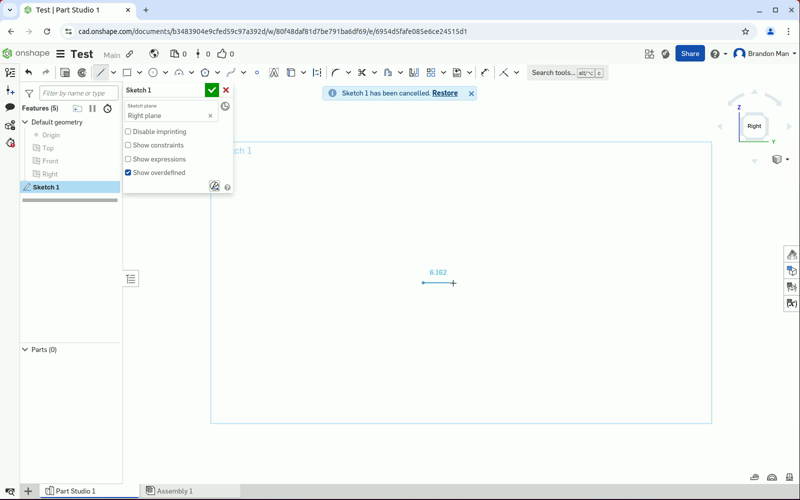
mouse_move(460, 282)
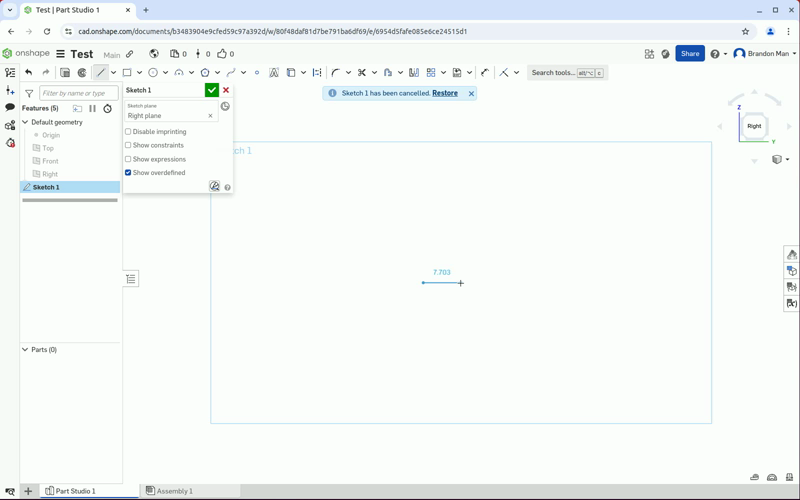
click(460, 282)
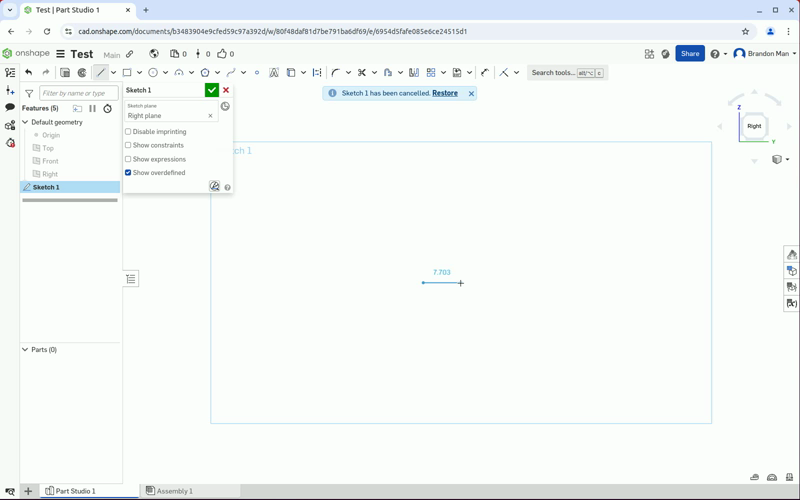
key_up(shift)
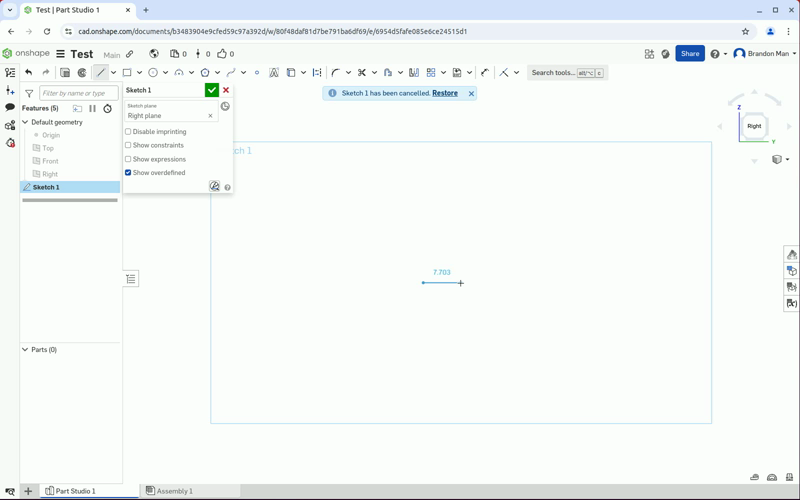
key_down(shift)
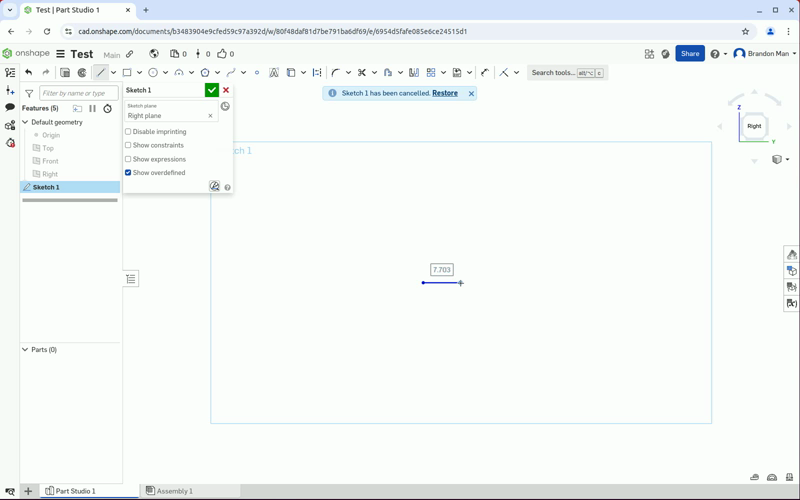
mouse_move(460, 189)
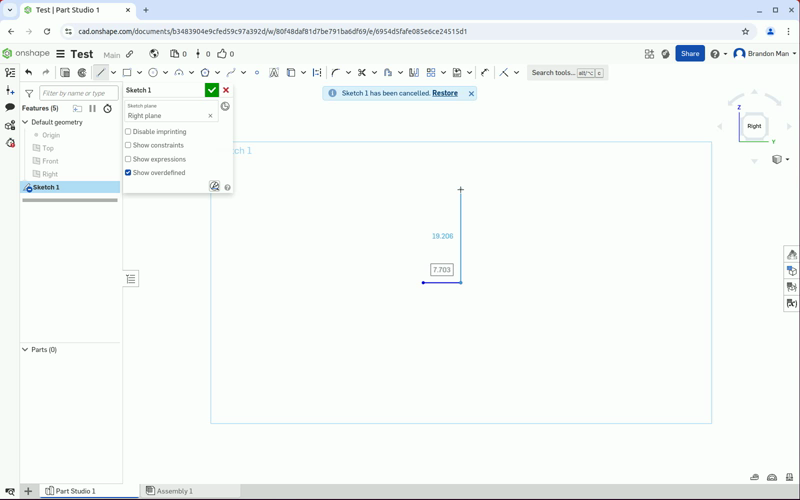
click(460, 189)
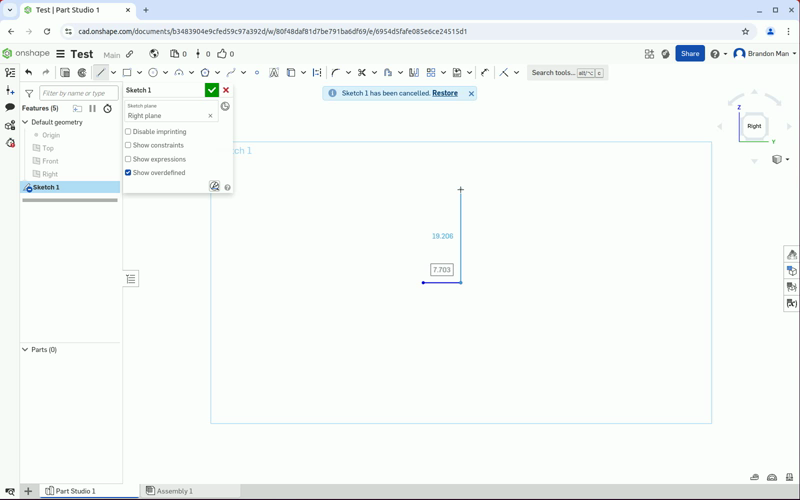
key_up(shift)
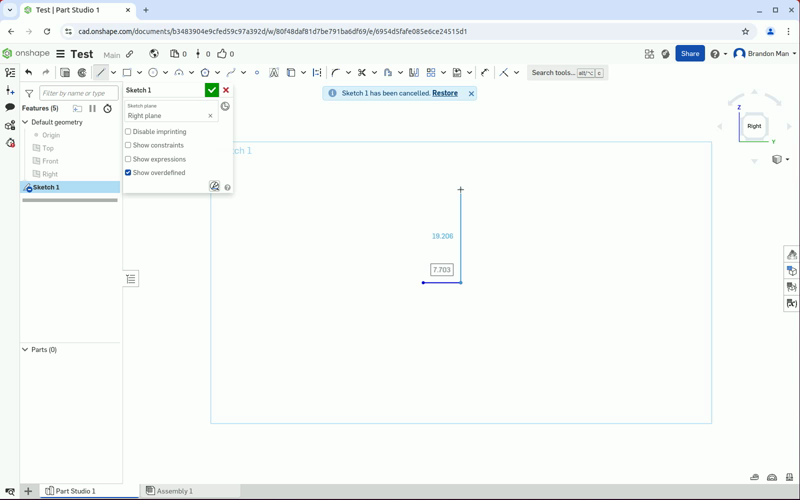
key_down(shift)
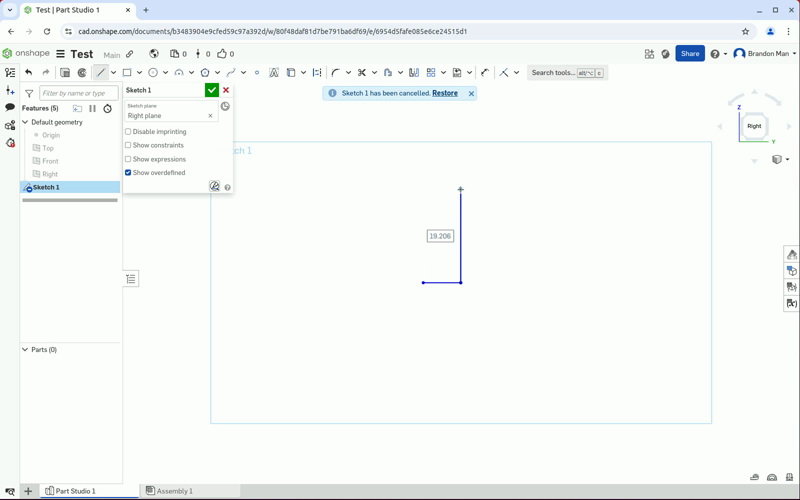
mouse_move(490, 189)
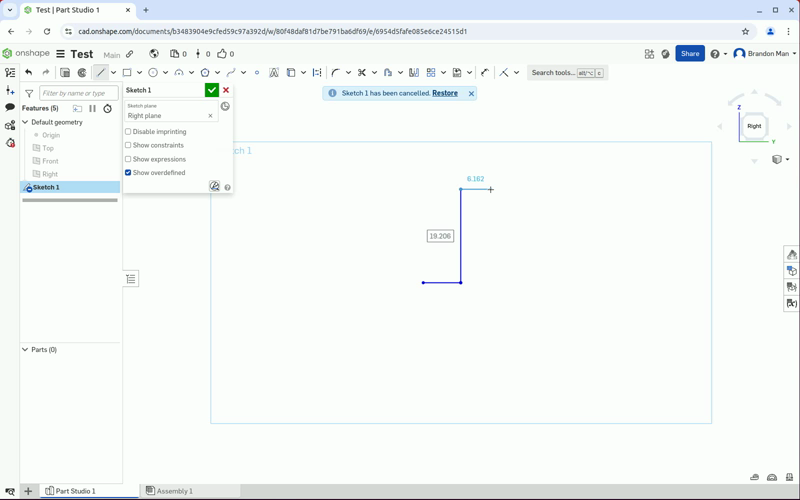
mouse_move(449, 189)
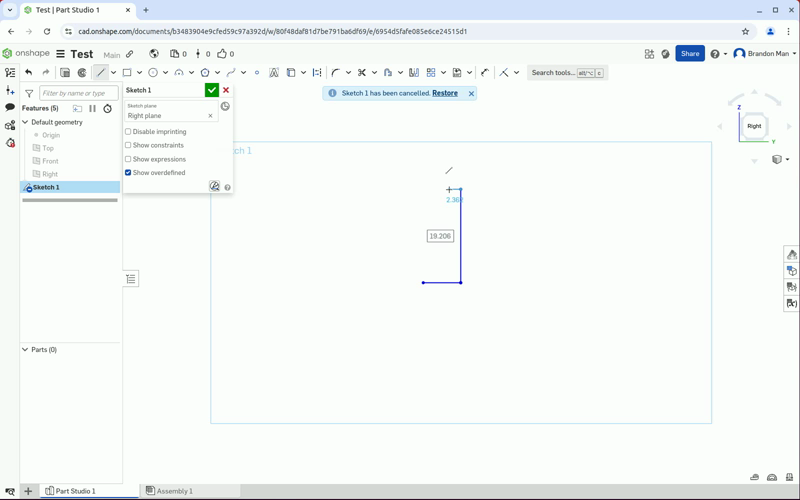
click(449, 189)
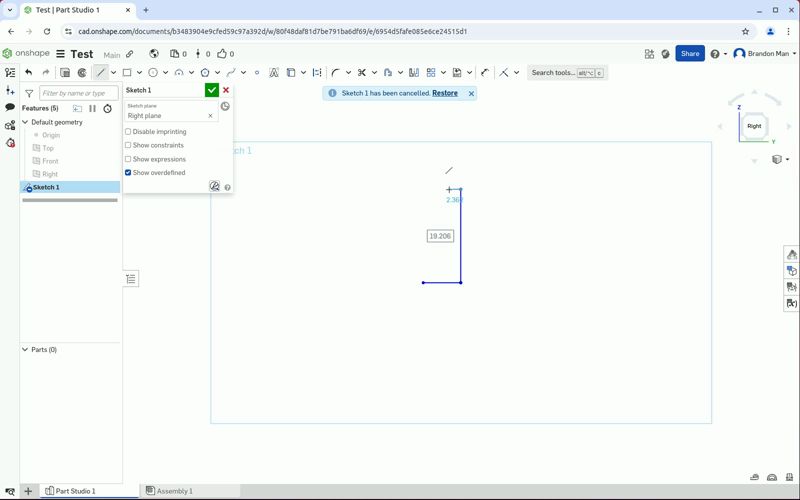
key_up(shift)
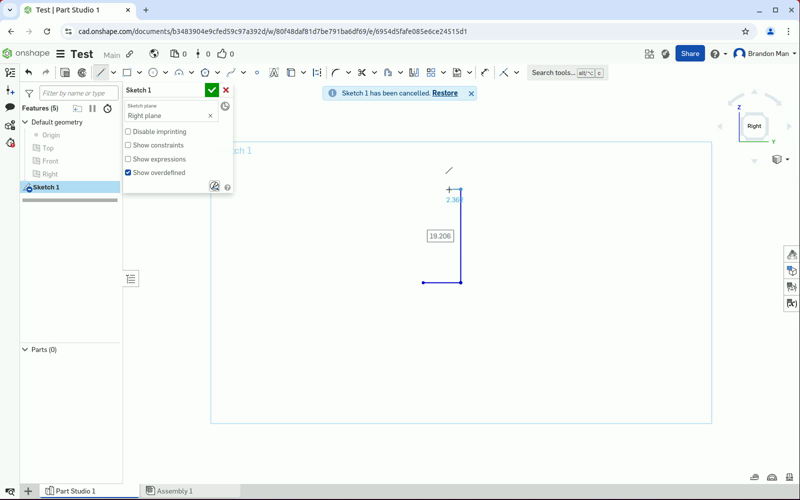
key(esc)
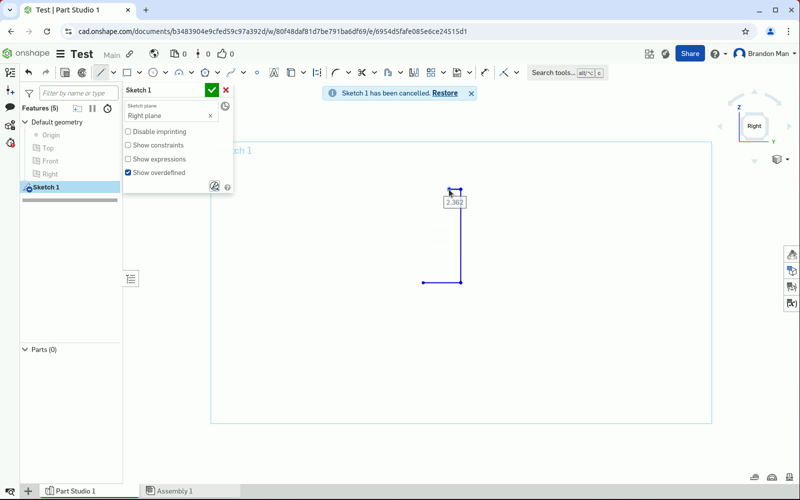
key(a)
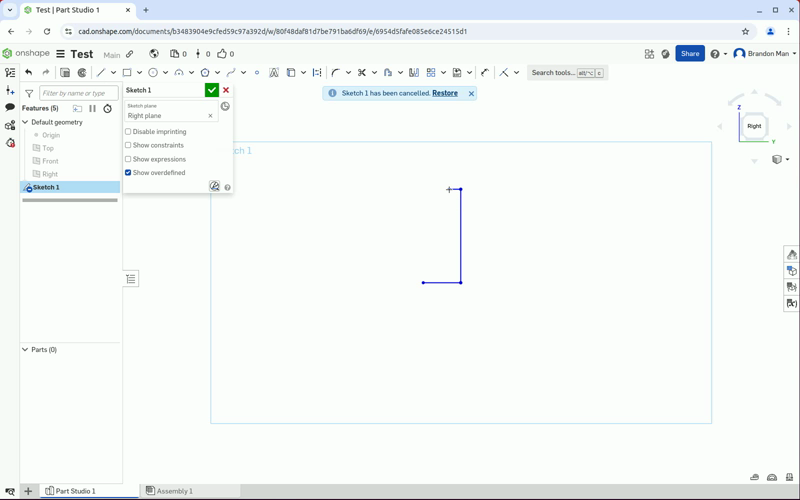
mouse_move(449, 189)
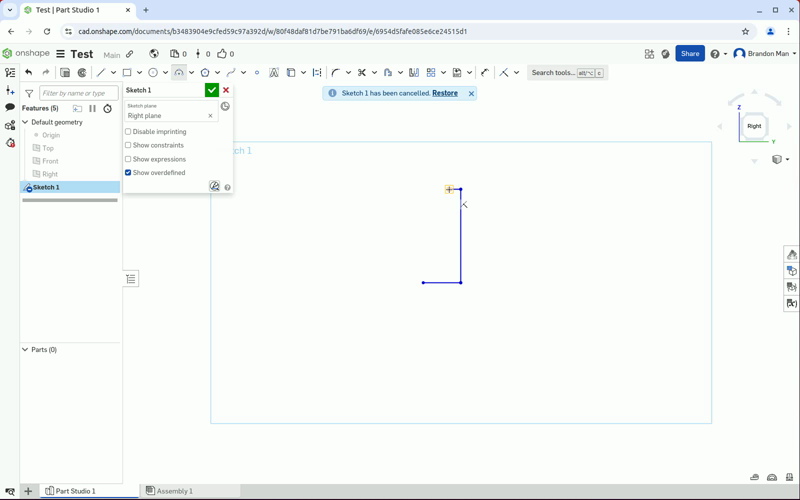
click(449, 189)
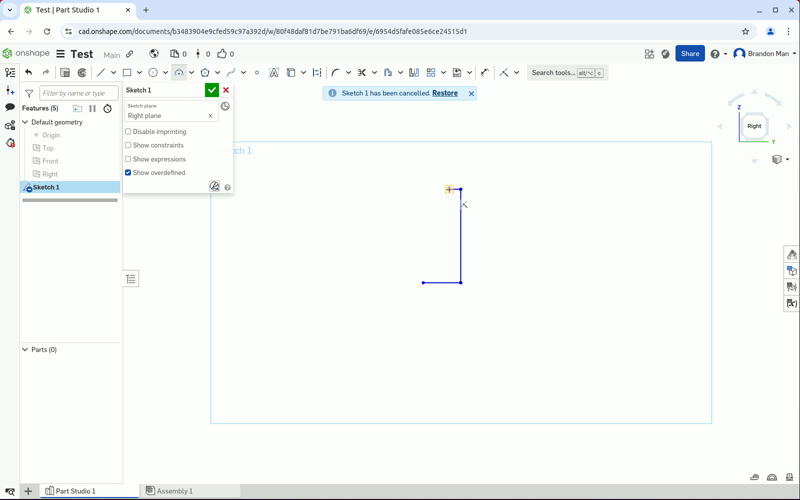
key_down(shift)
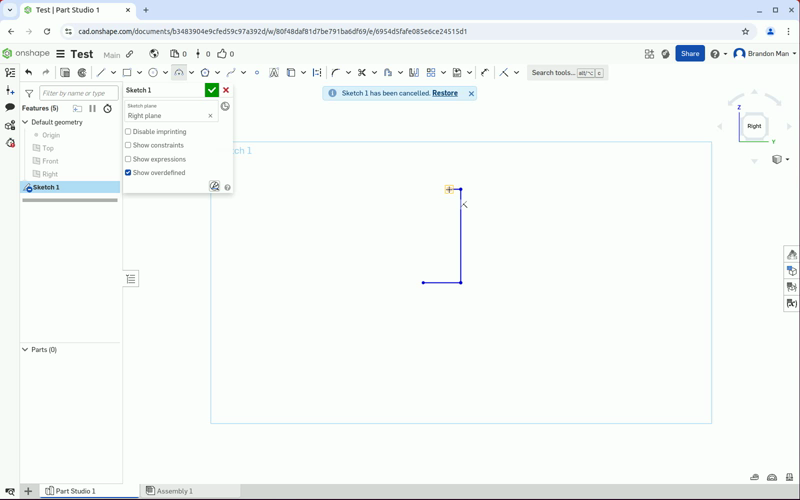
mouse_move(435, 189)
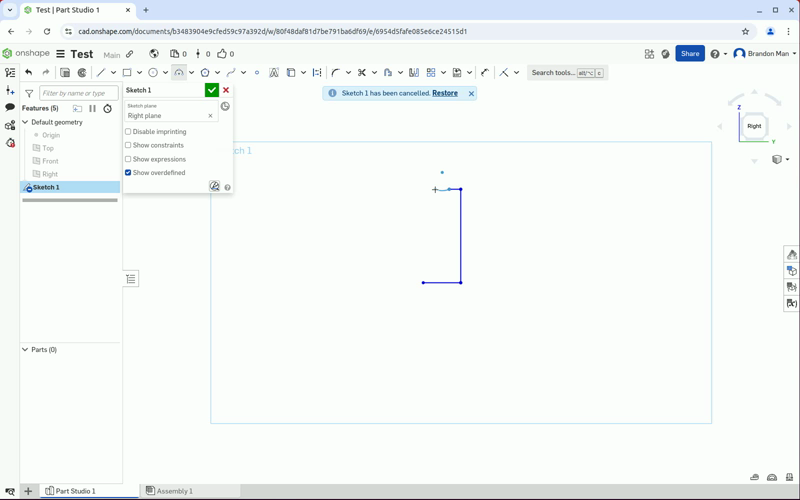
click(435, 189)
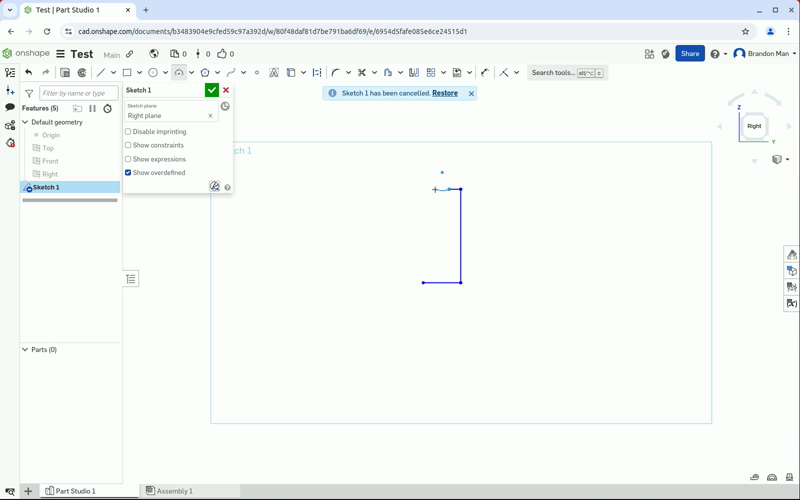
mouse_move(442, 195)
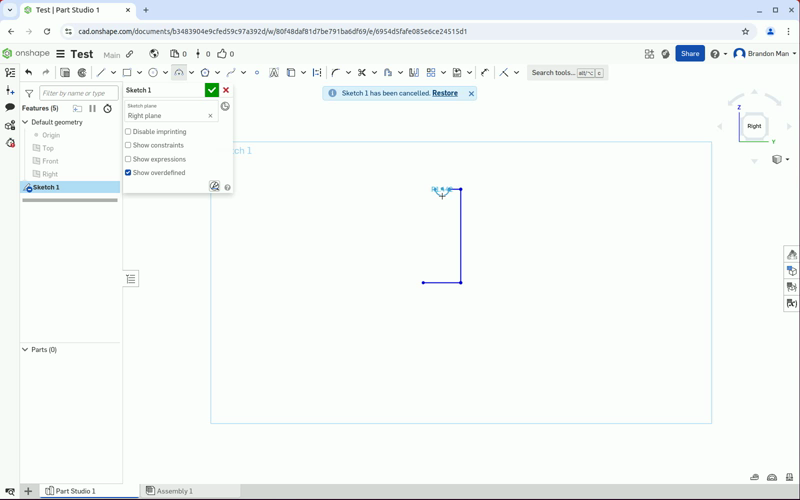
click(442, 195)
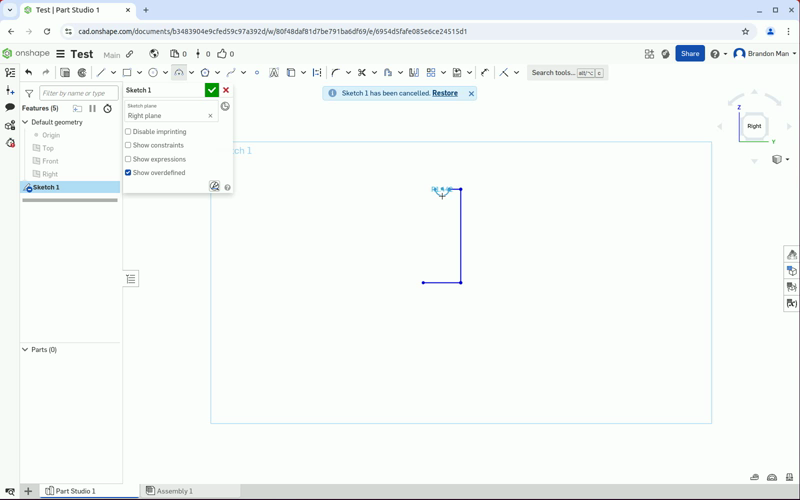
key_up(shift)
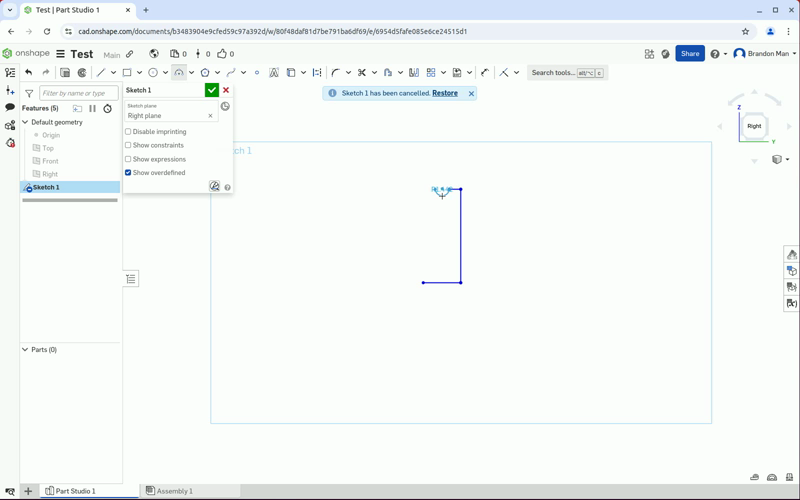
key(esc)
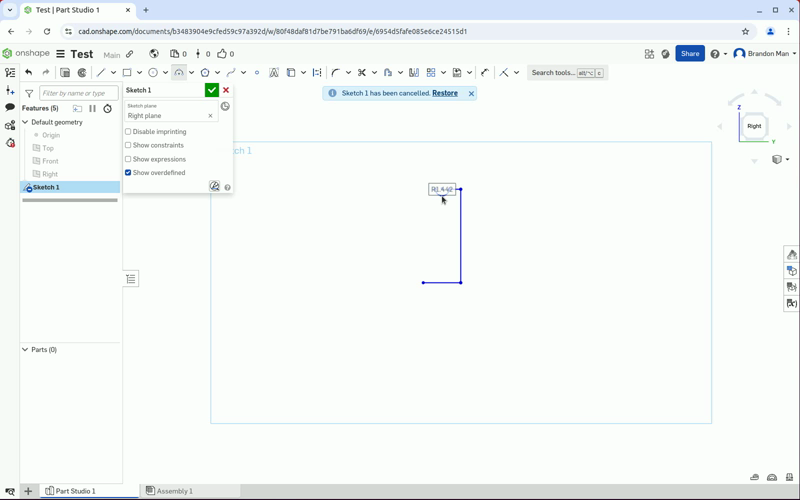
key(l)
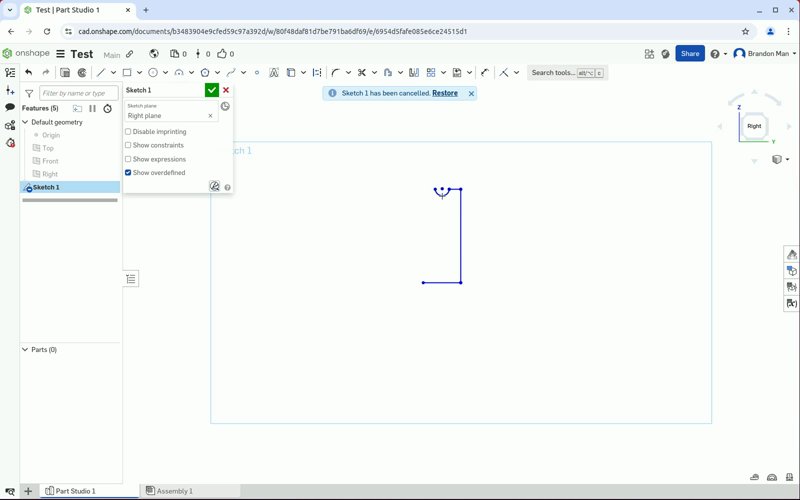
mouse_move(435, 189)
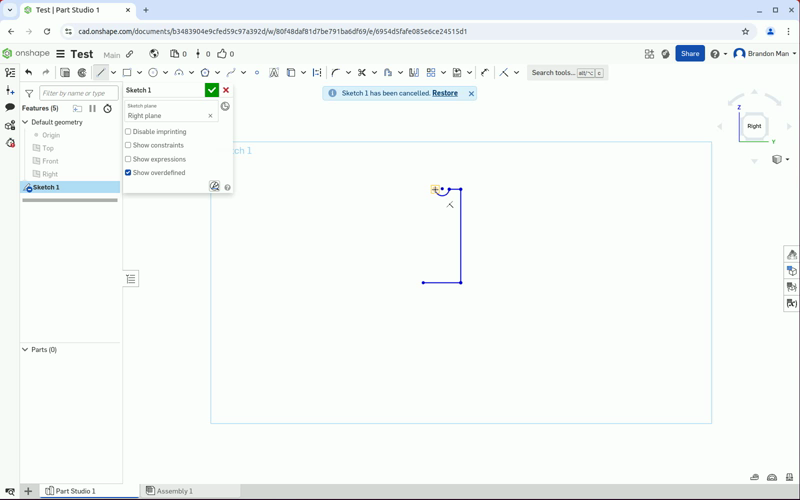
click(435, 189)
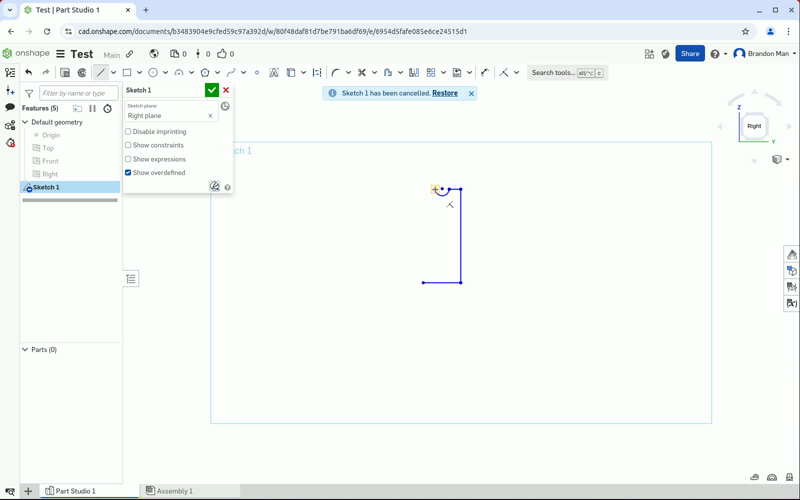
key_down(shift)
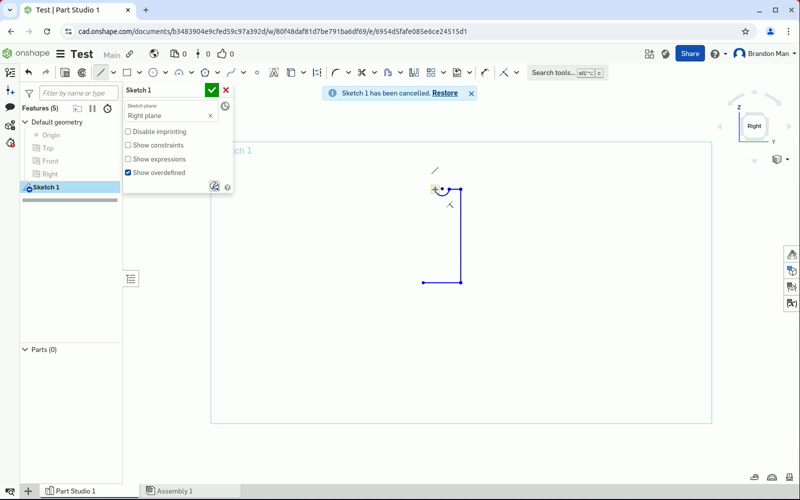
mouse_move(465, 189)
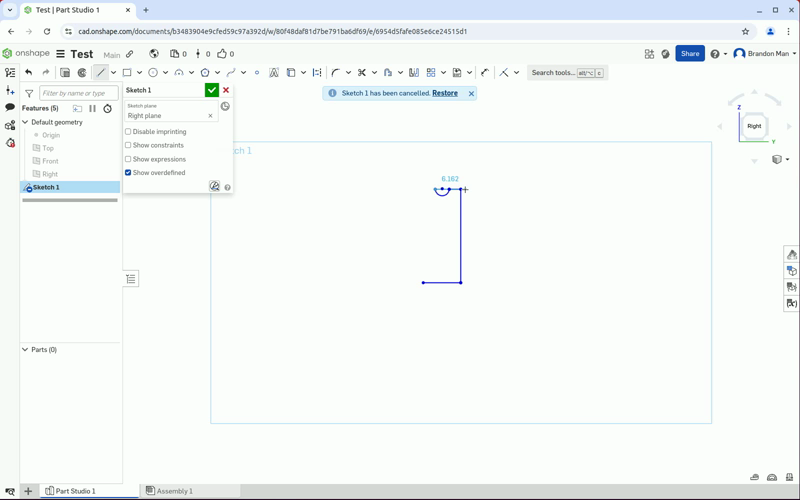
mouse_move(423, 189)
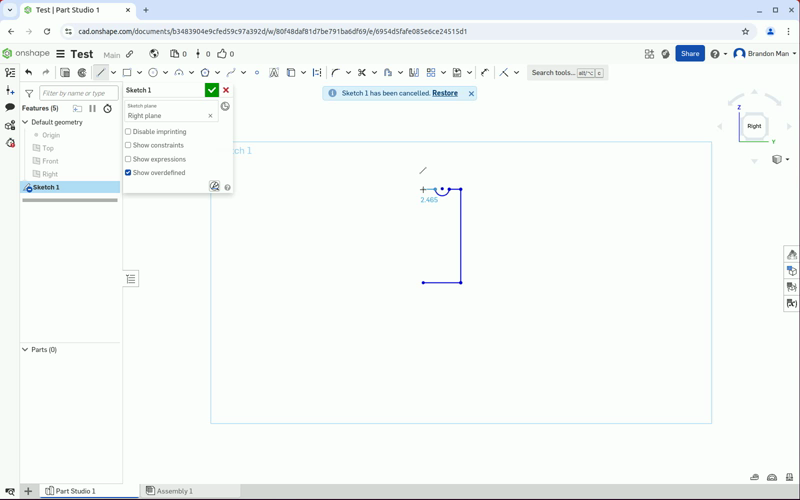
click(423, 189)
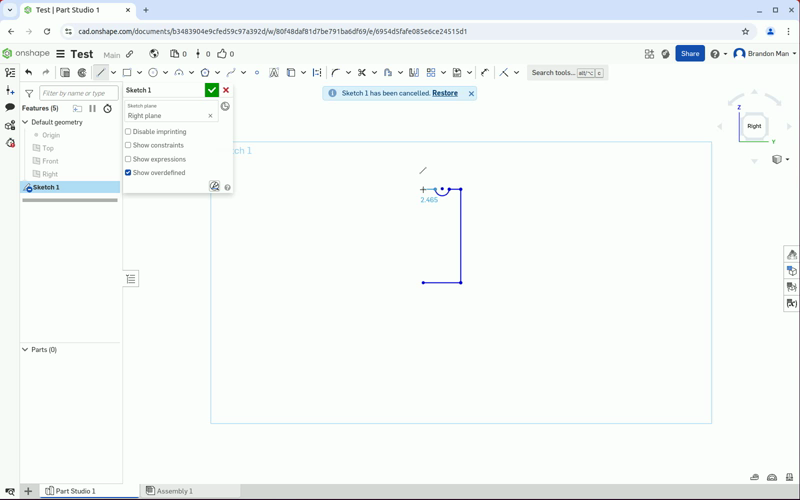
key_up(shift)
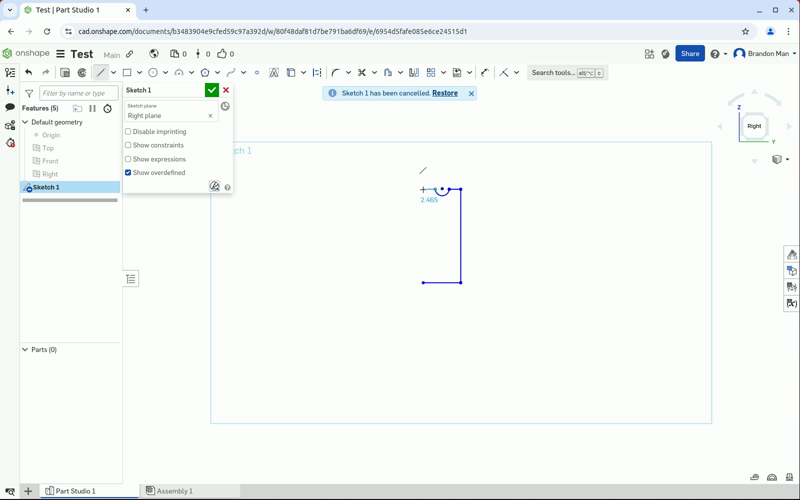
key_down(shift)
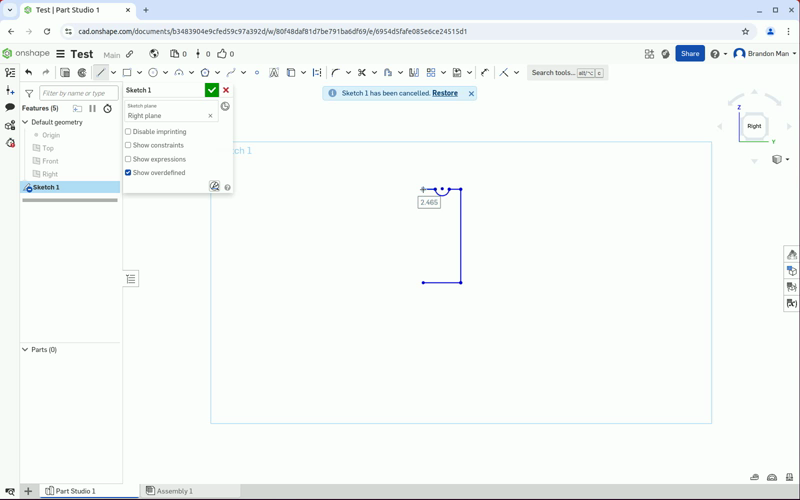
mouse_move(423, 282)
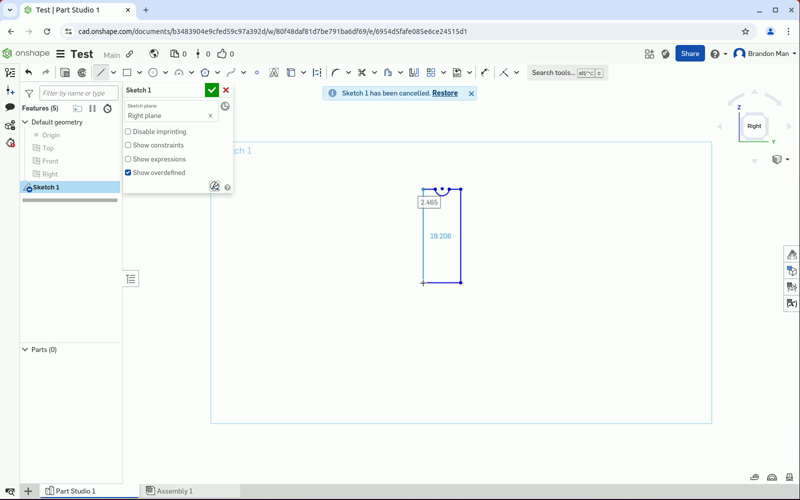
key_up(shift)
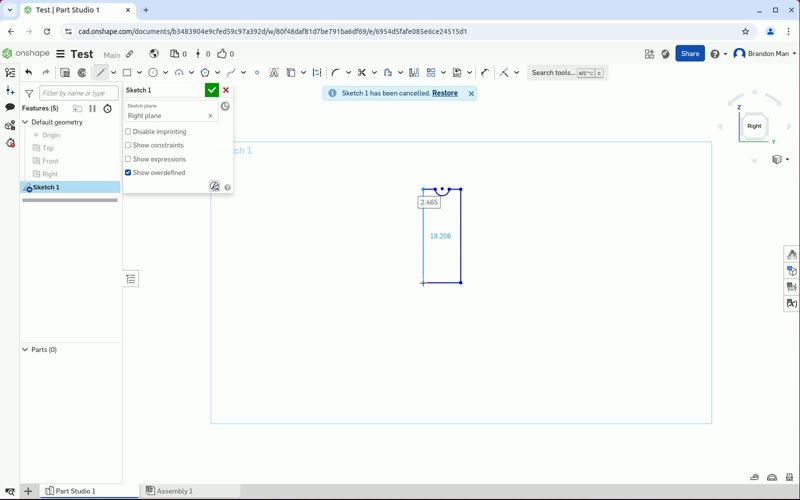
click(423, 282)
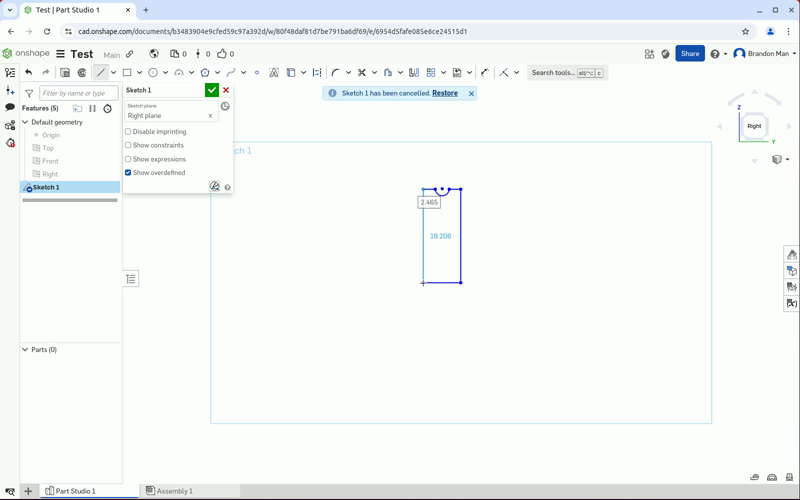
key(esc)
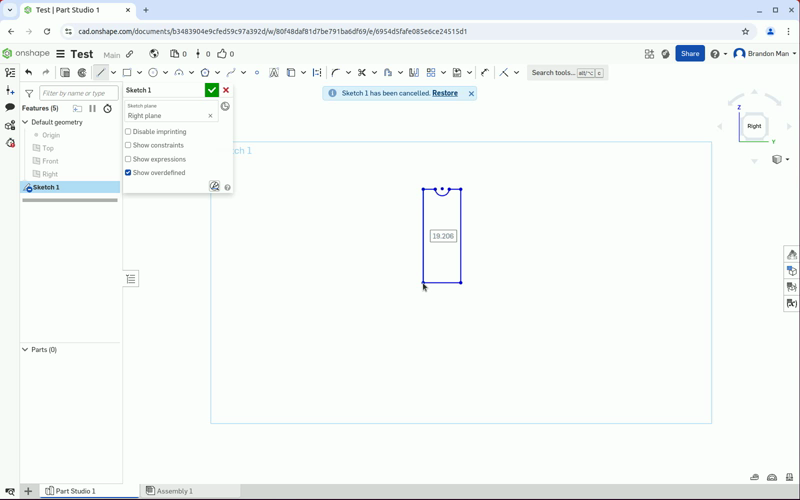
key(c)
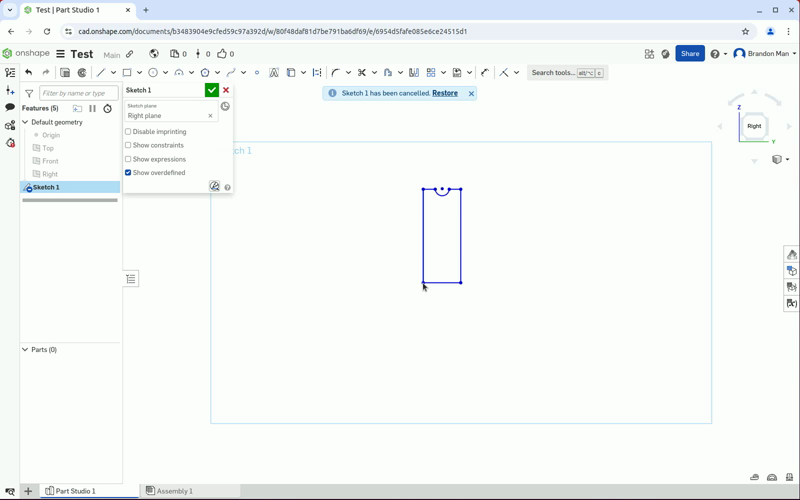
key_down(shift)
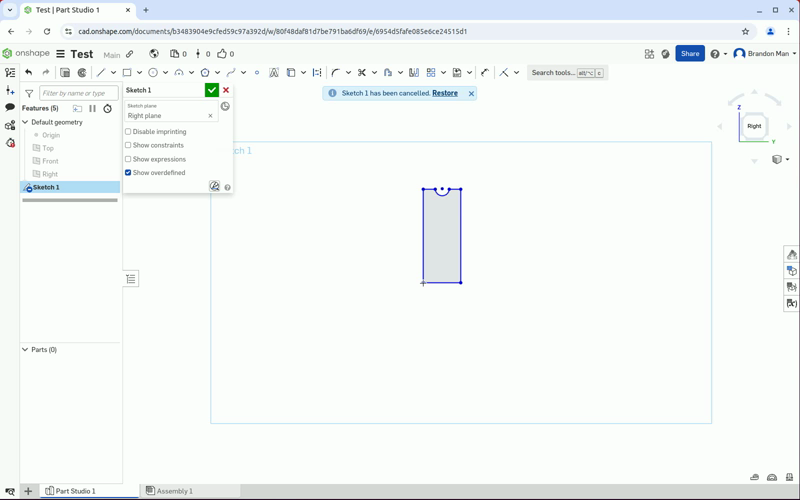
mouse_move(442, 264)
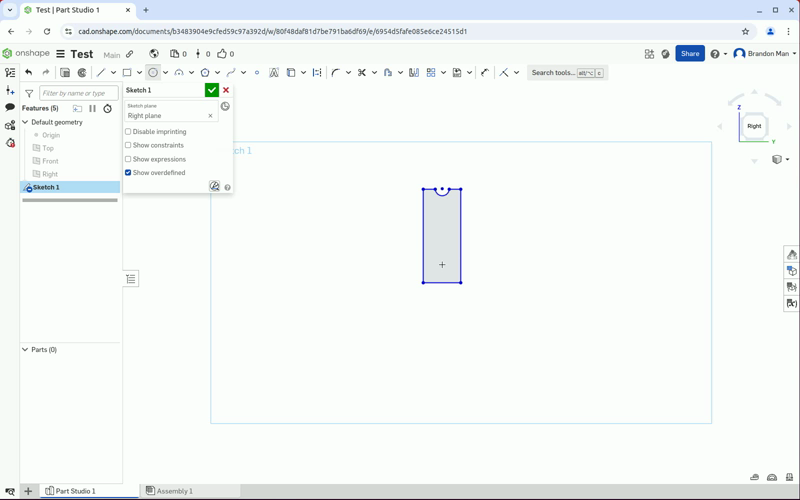
click(442, 264)
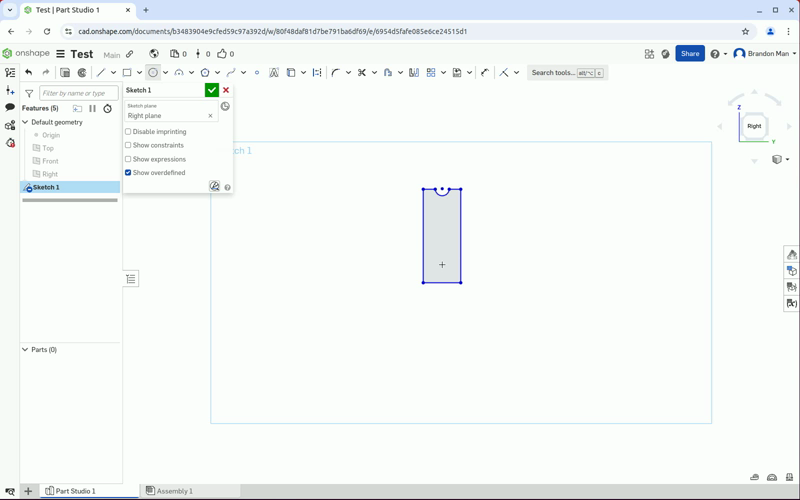
key_up(shift)
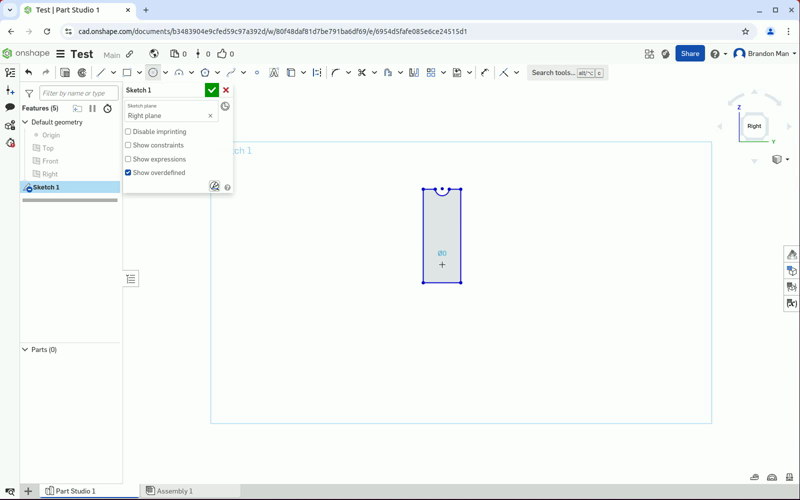
mouse_move(447, 264)
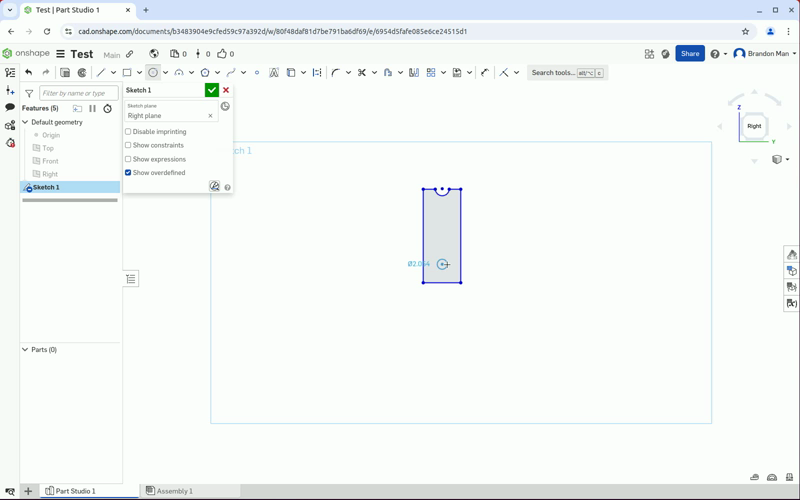
click(447, 264)
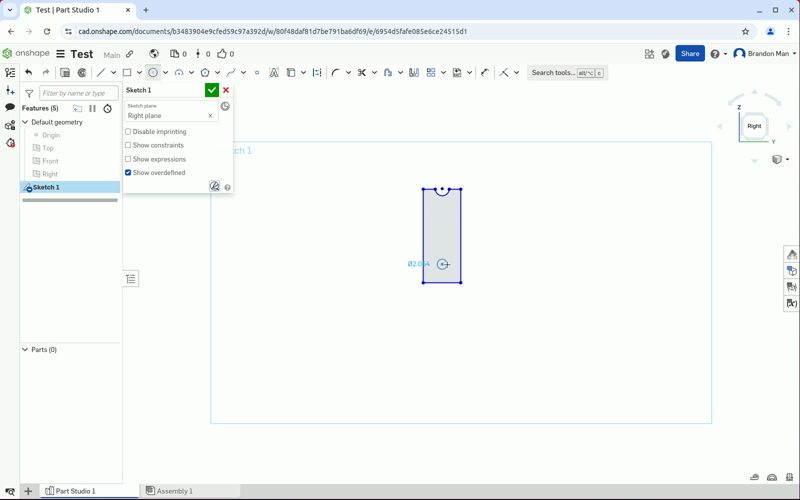
key(esc)
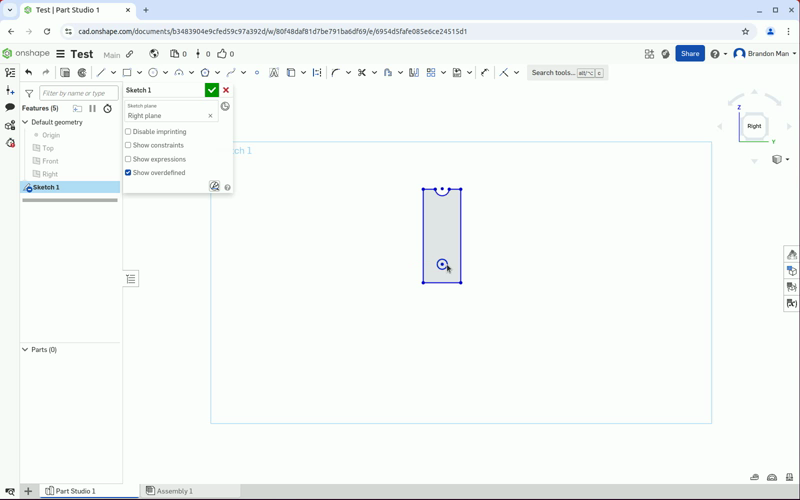
key(c)
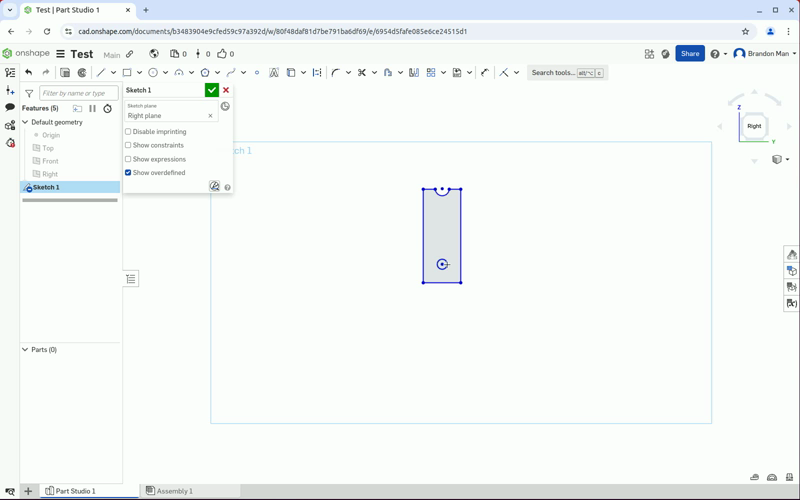
key_down(shift)
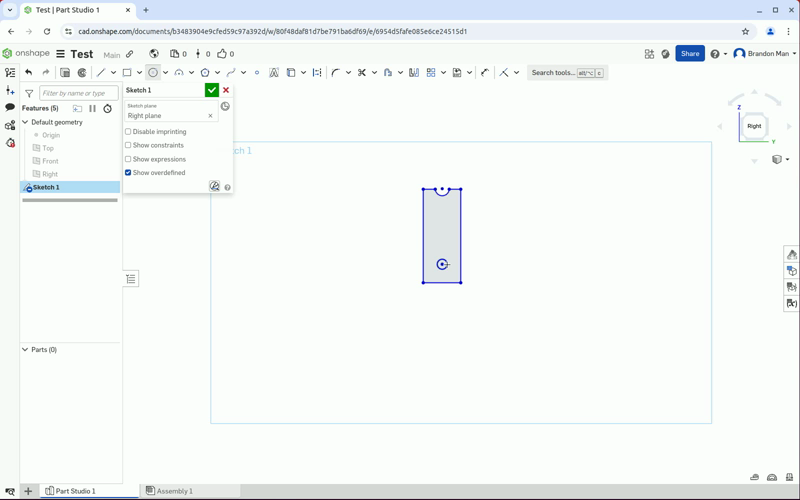
mouse_move(442, 226)
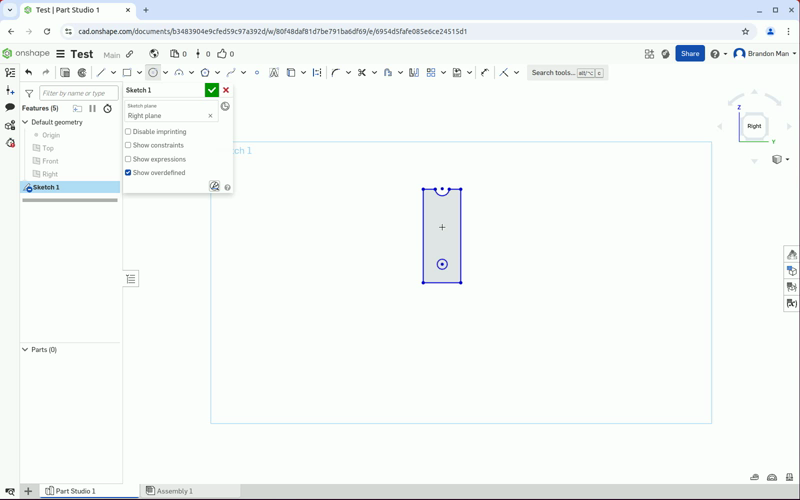
click(442, 226)
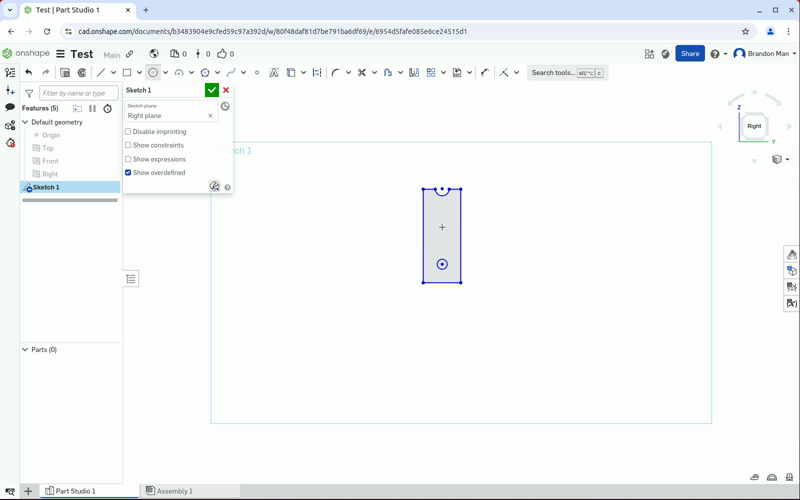
key_up(shift)
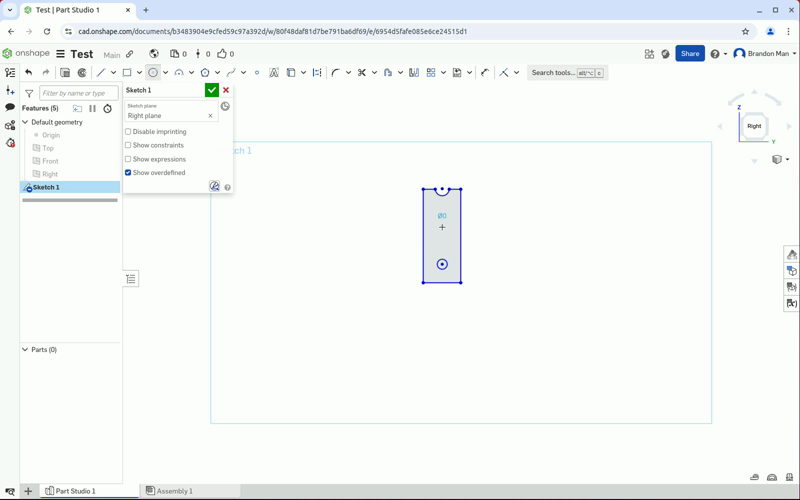
mouse_move(447, 226)
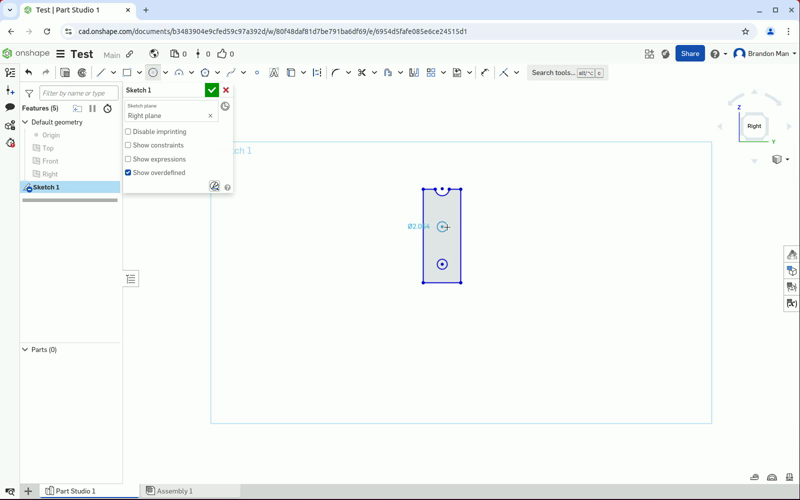
click(447, 226)
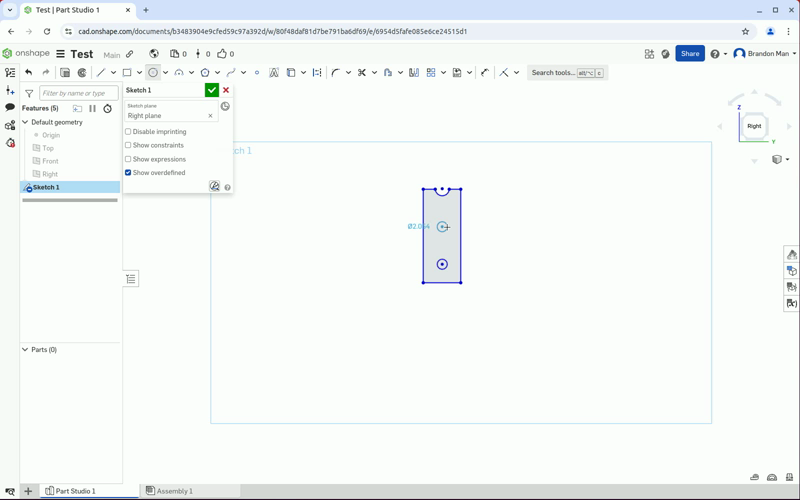
key(esc)
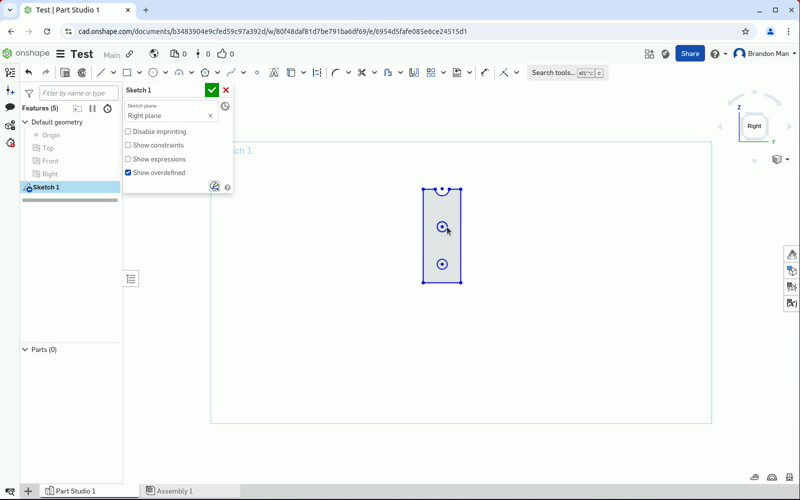
mouse_move(446, 253)
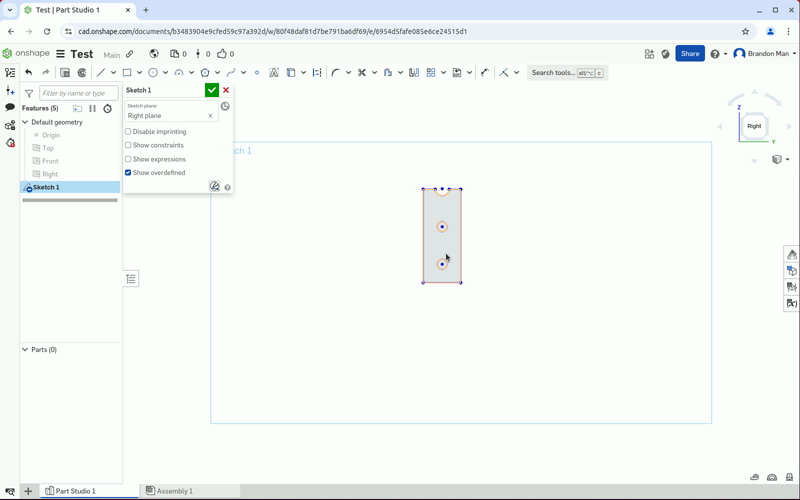
click(446, 253)
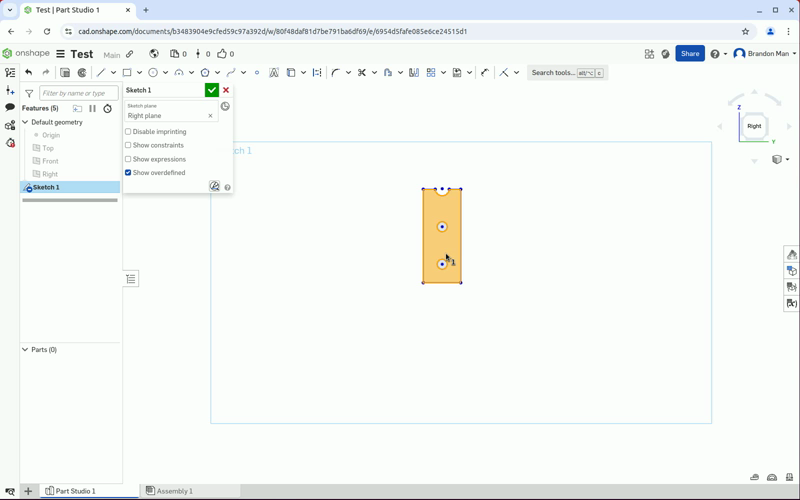
mouse_move(73, 352)
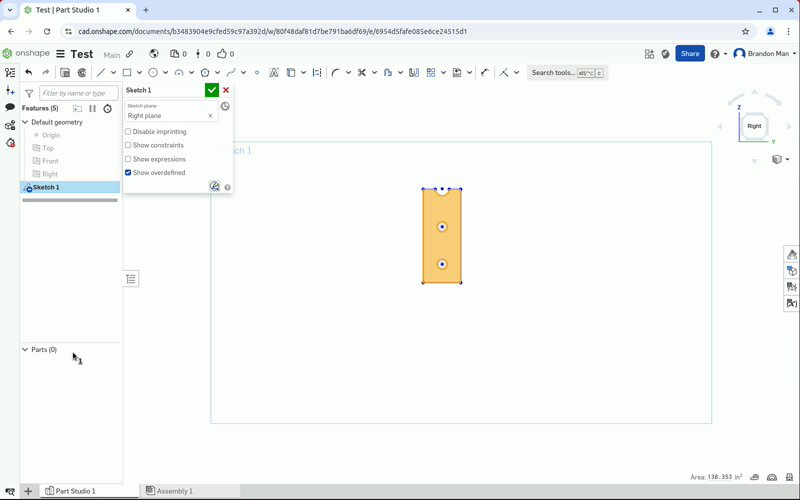
key(shift+y)
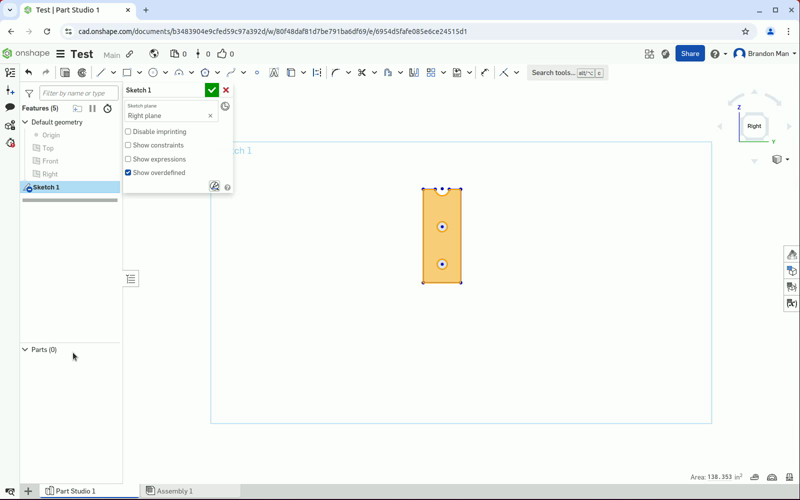
key(shift+e)
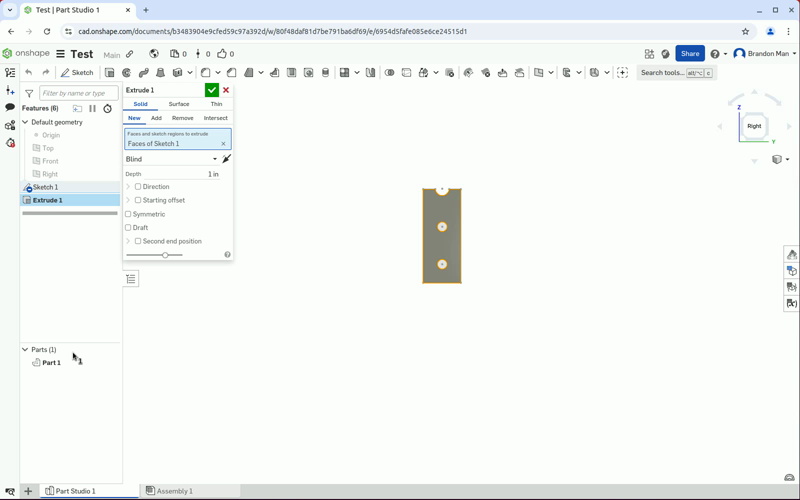
mouse_move(143, 106)
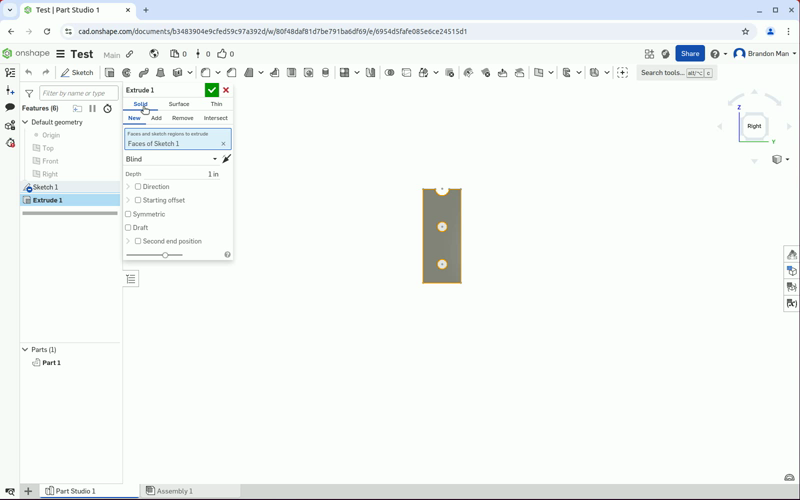
click(143, 106)
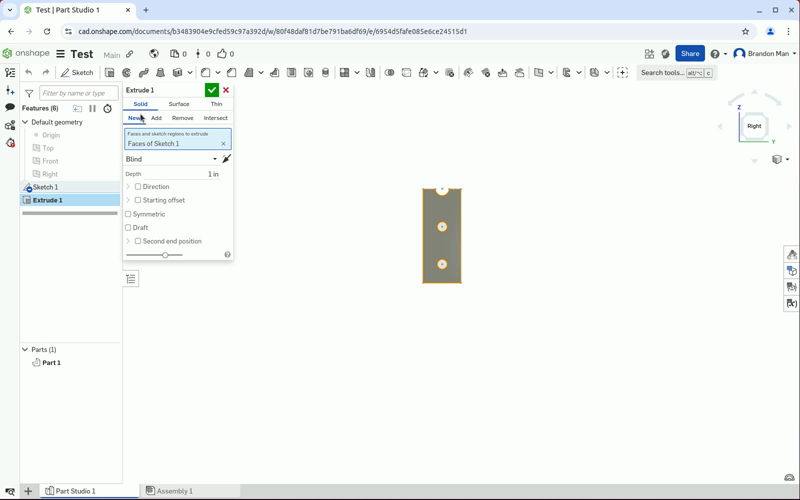
mouse_move(137, 120)
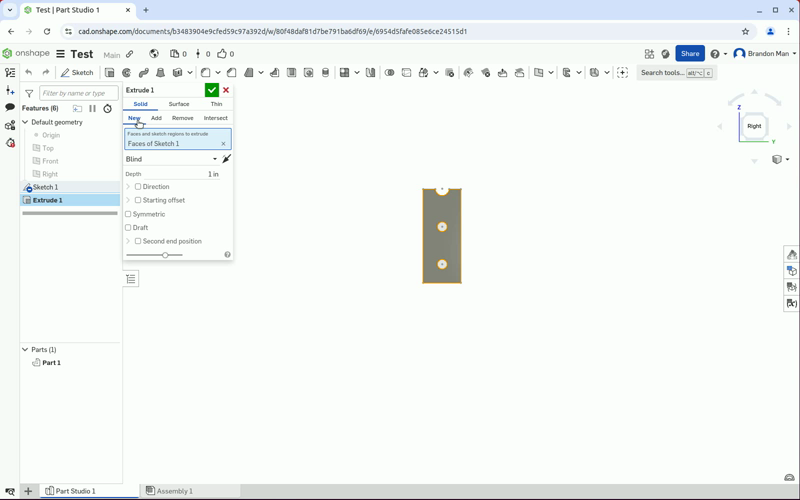
click(137, 120)
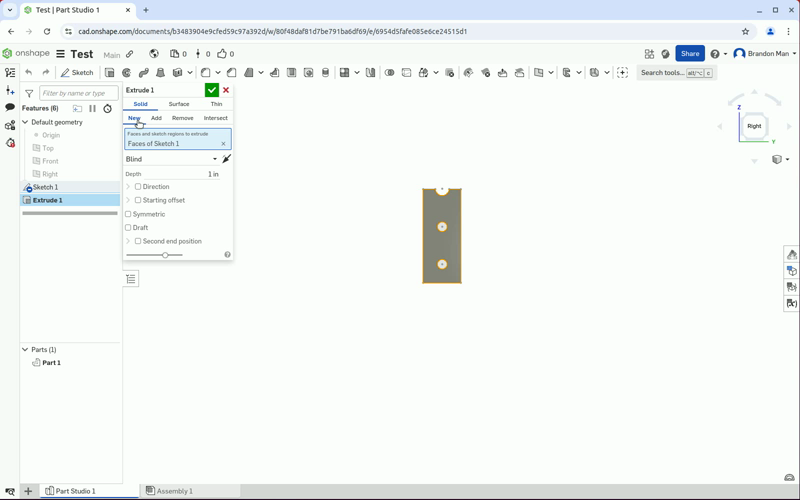
key(tab, 4)
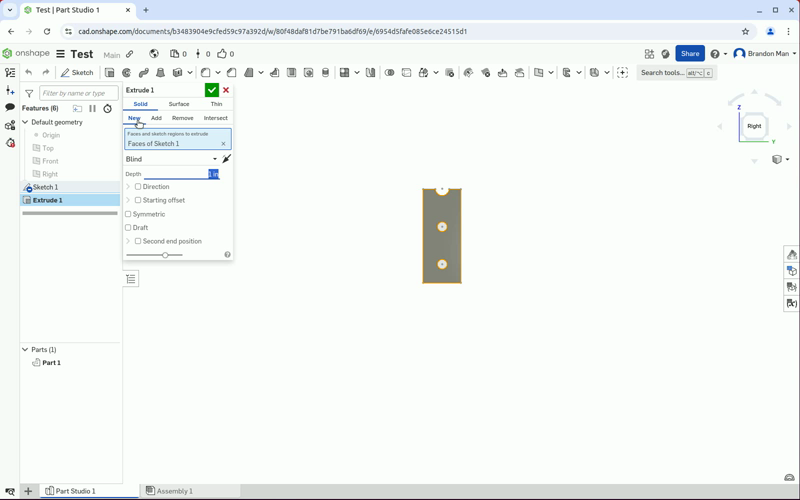
text(1.444)
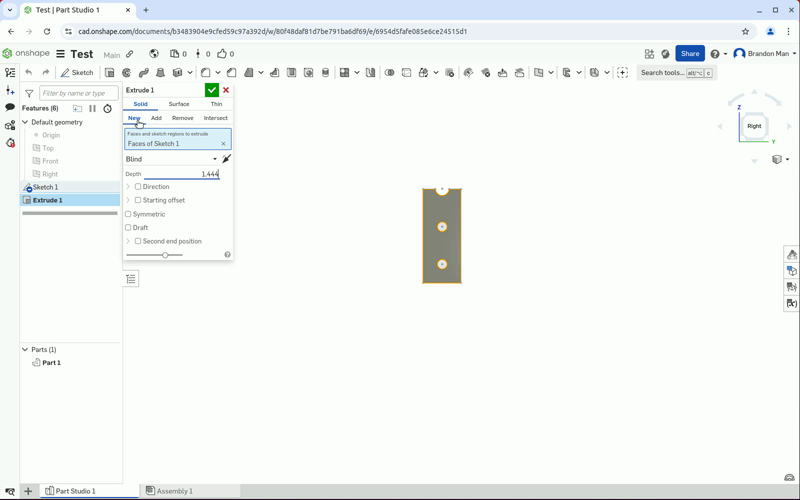
key(tab, 3)
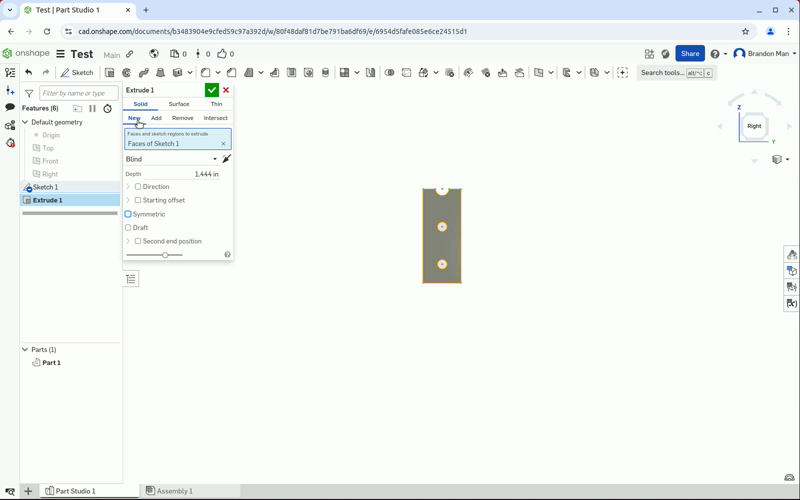
key(space)
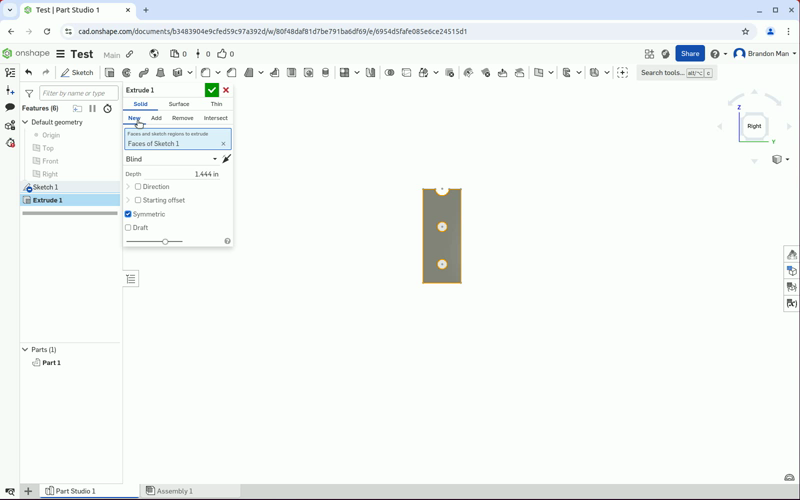
key(enter)
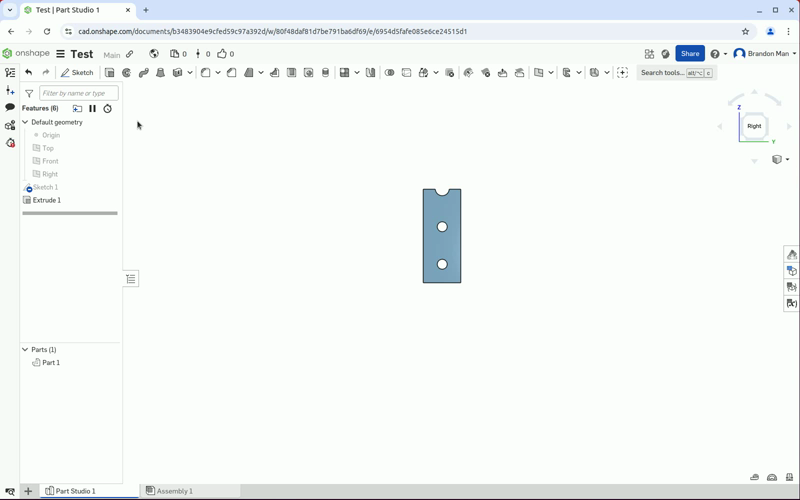
key(shift+h)
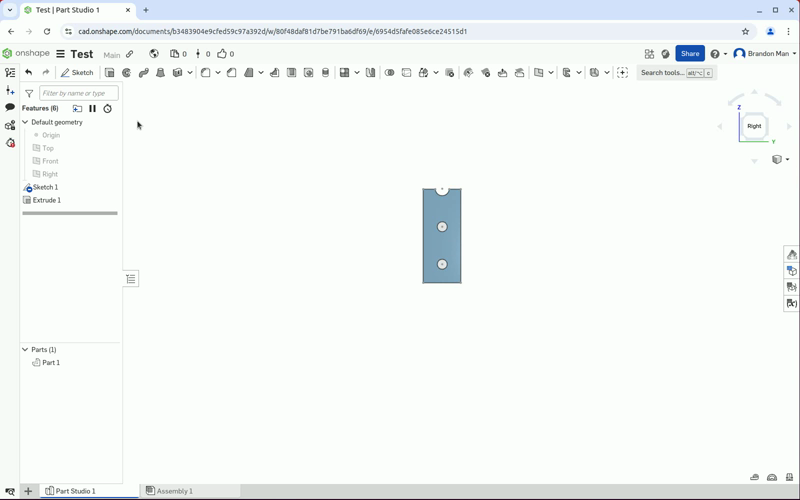
key(shift+h)
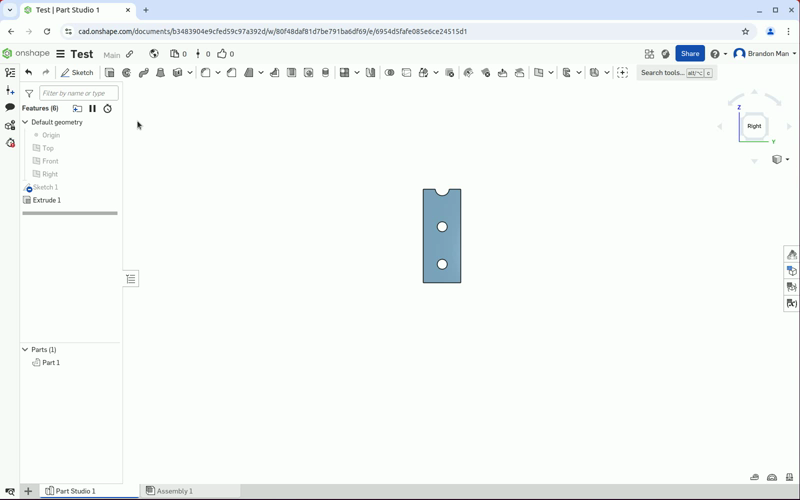
mouse_move(73, 189)
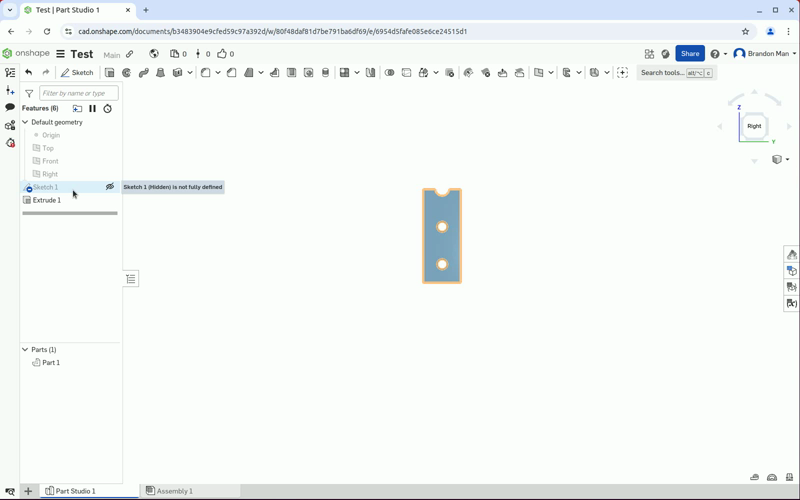
click(73, 189)
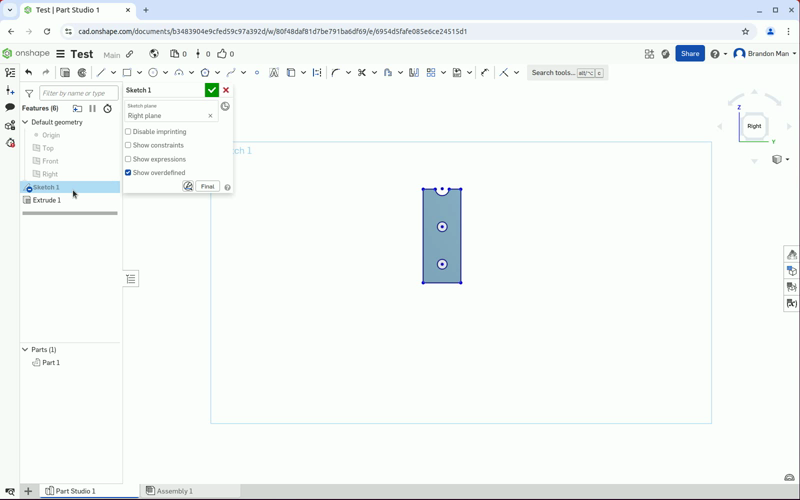
mouse_move(229, 92)
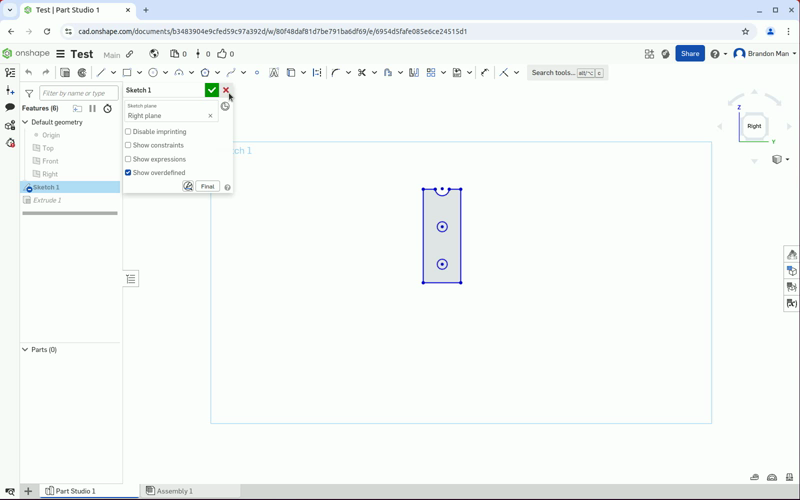
click(229, 92)
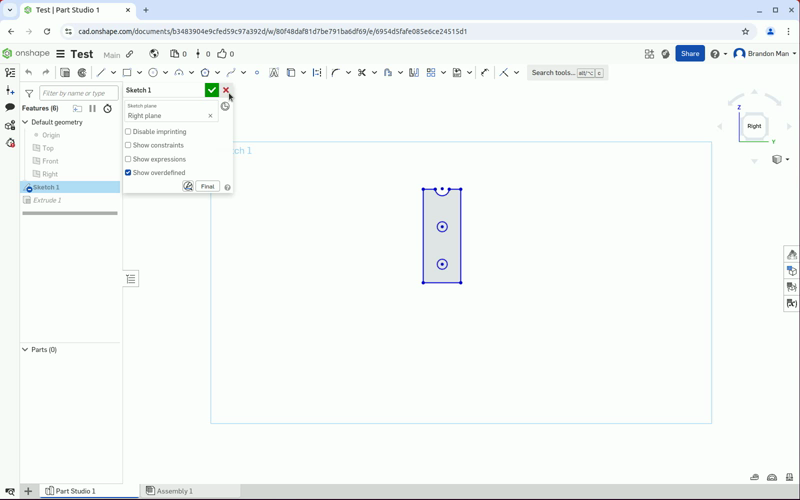
key(shift+s)
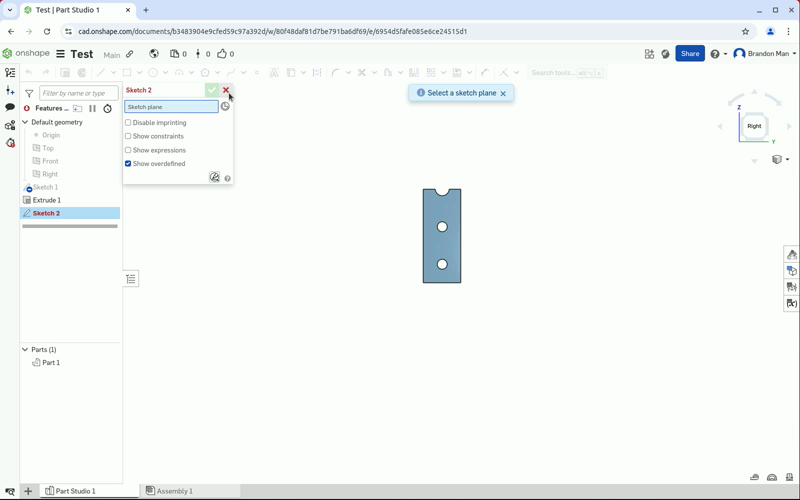
mouse_move(73, 176)
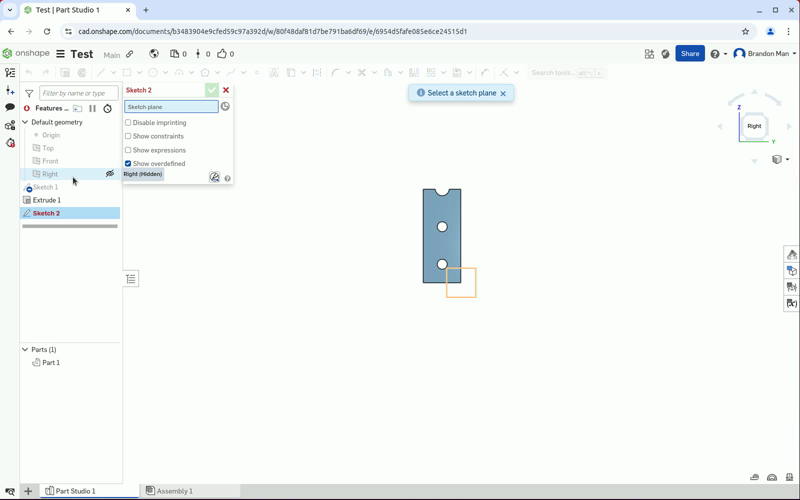
click(73, 176)
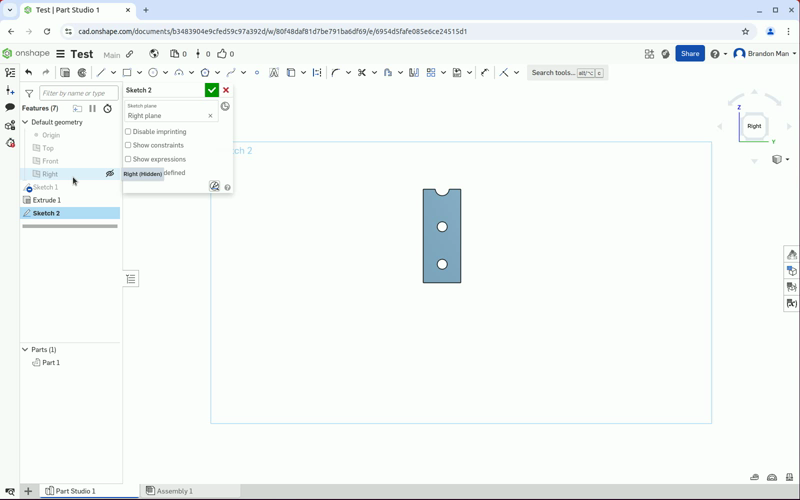
mouse_move(73, 352)
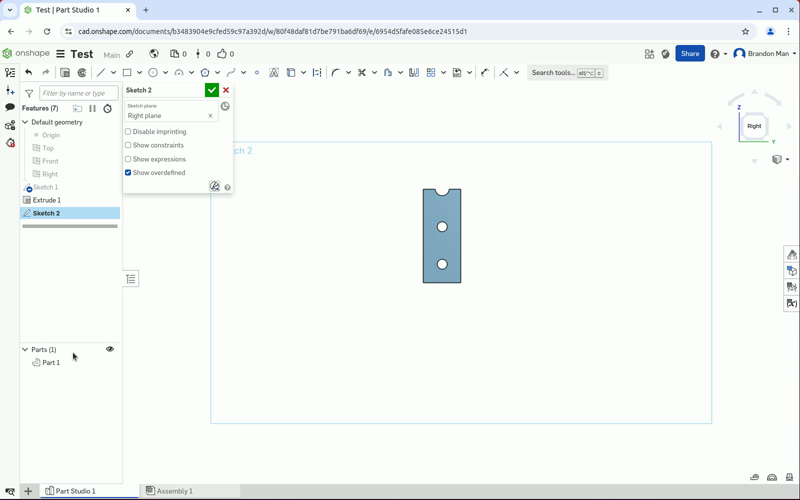
key(y)
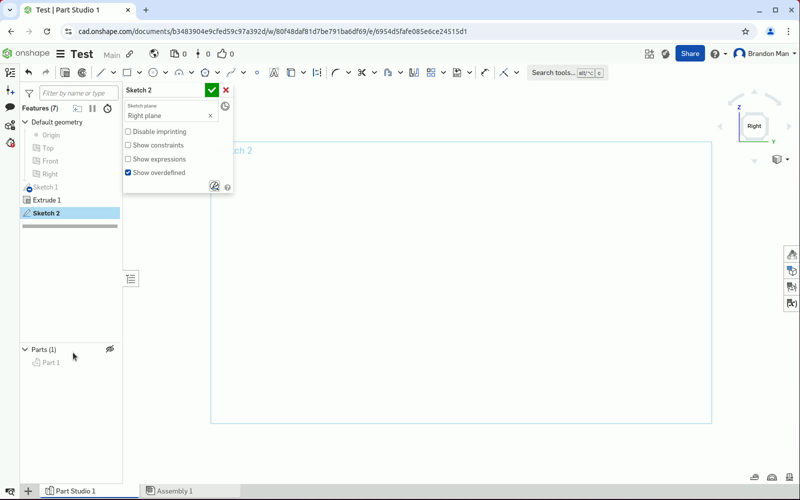
key(l)
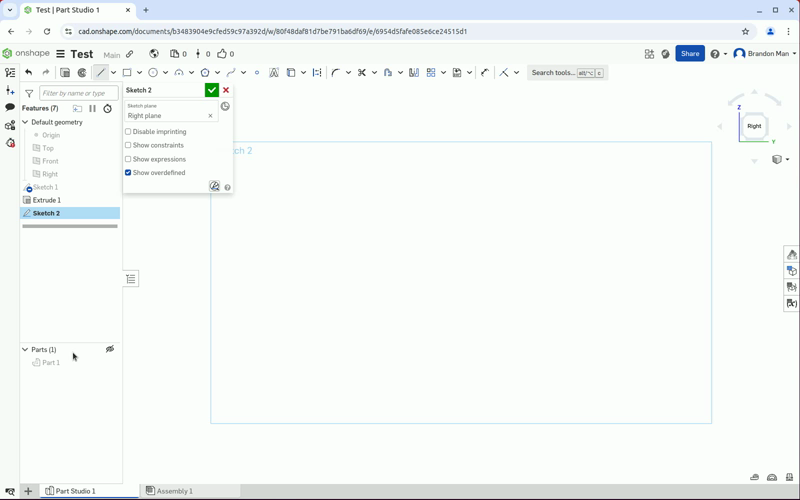
key_down(shift)
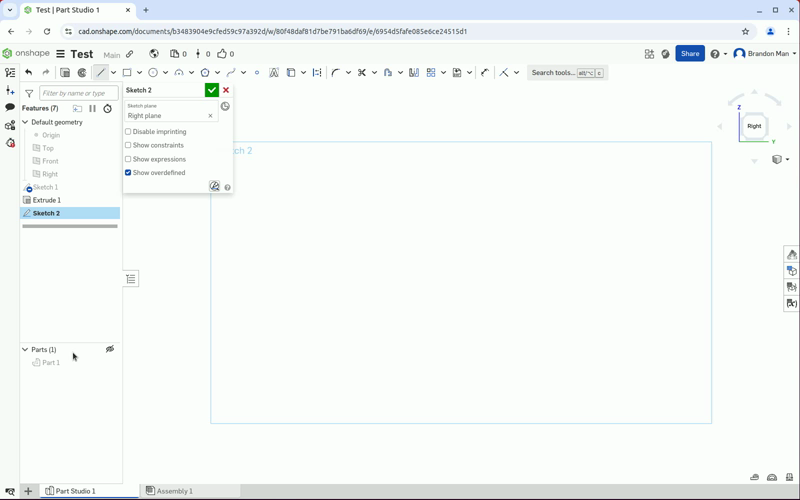
mouse_move(423, 189)
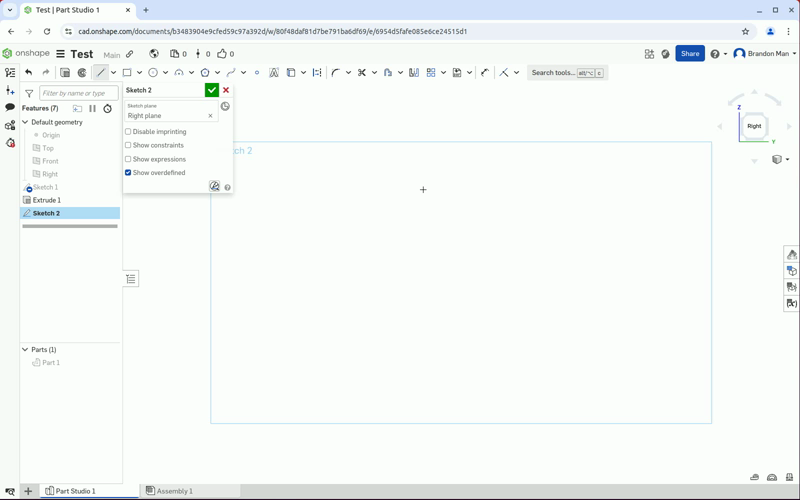
click(423, 189)
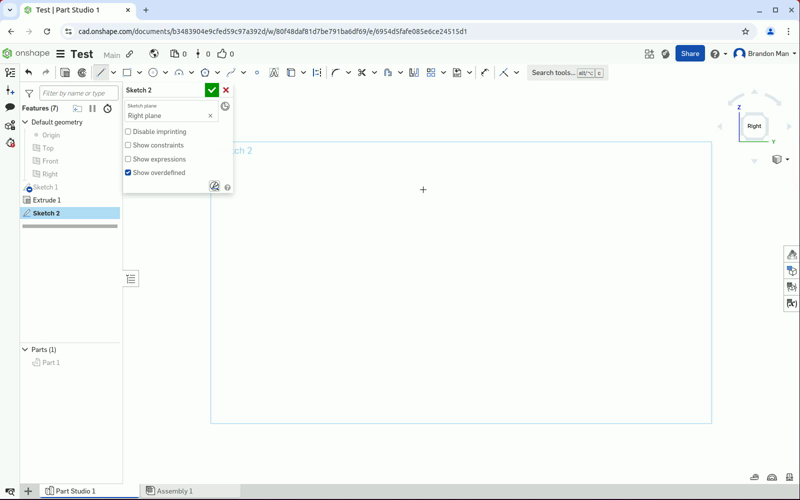
key_up(shift)
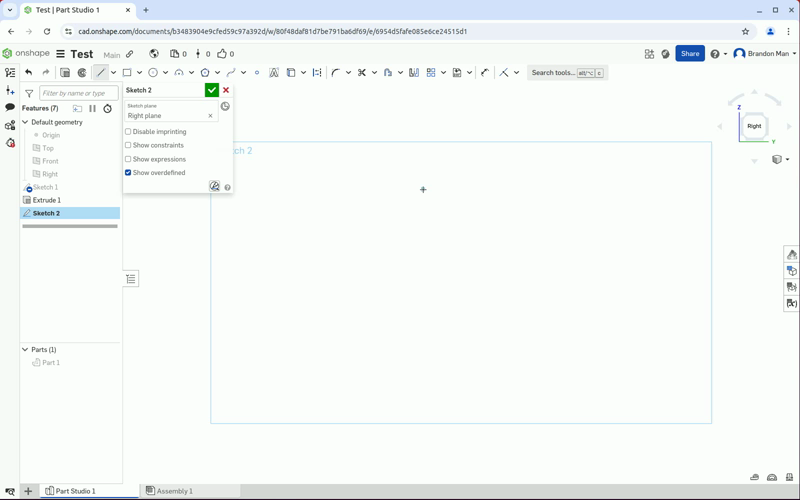
key_down(shift)
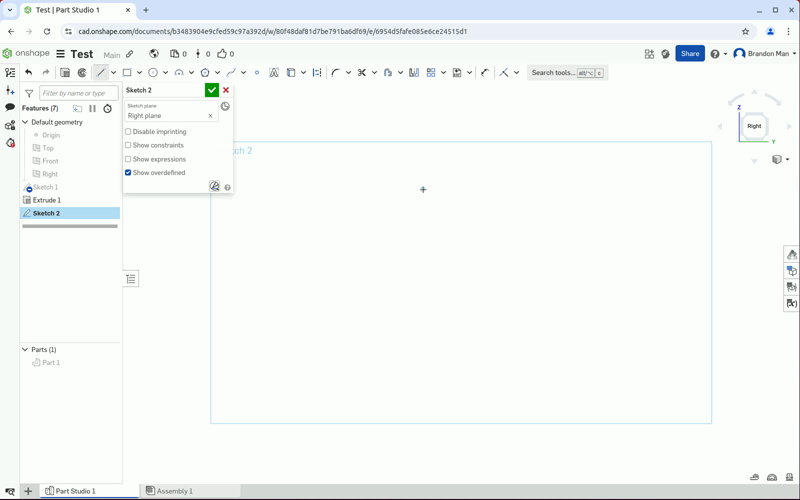
mouse_move(453, 189)
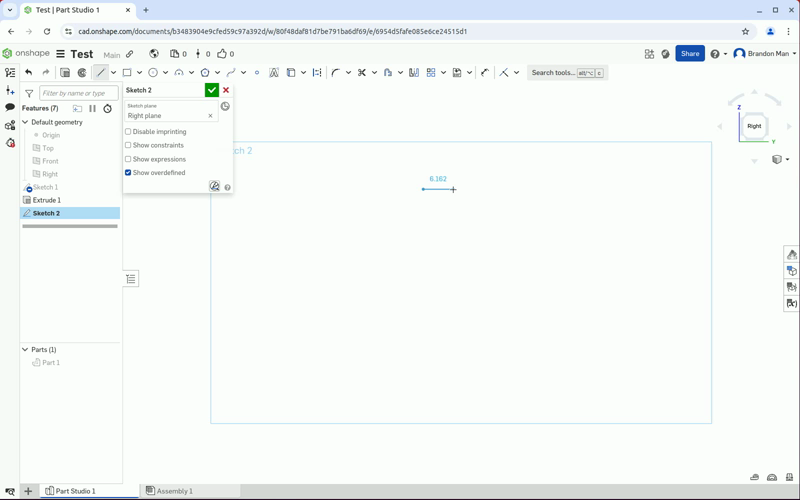
mouse_move(435, 189)
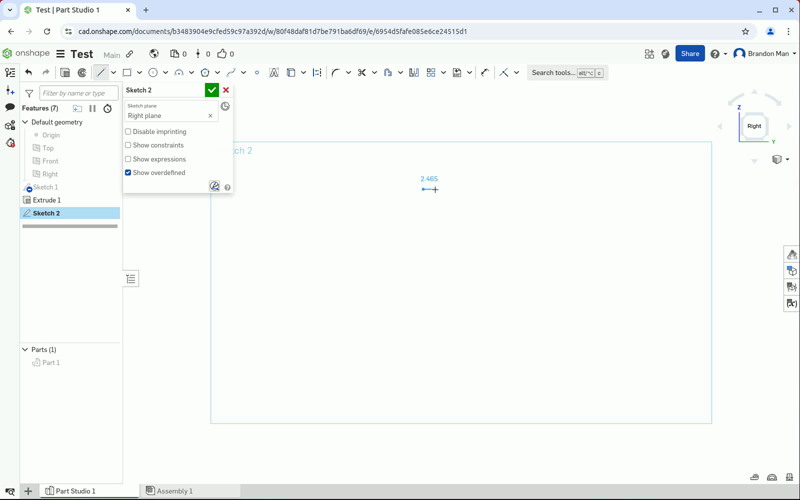
click(435, 189)
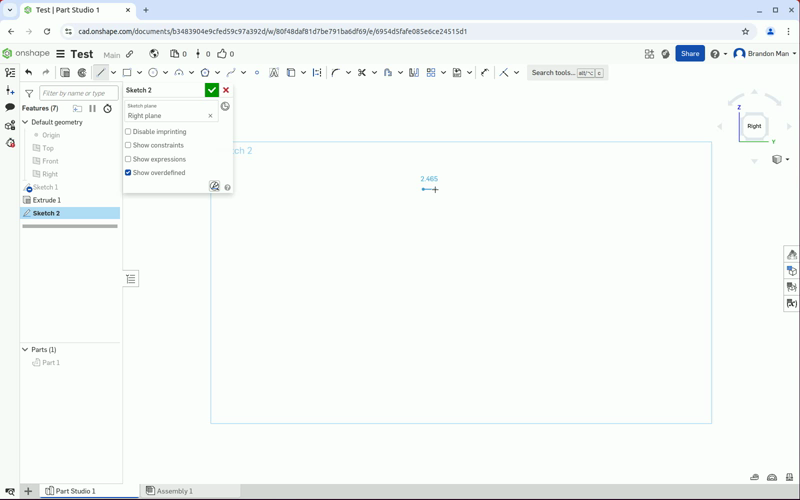
key_up(shift)
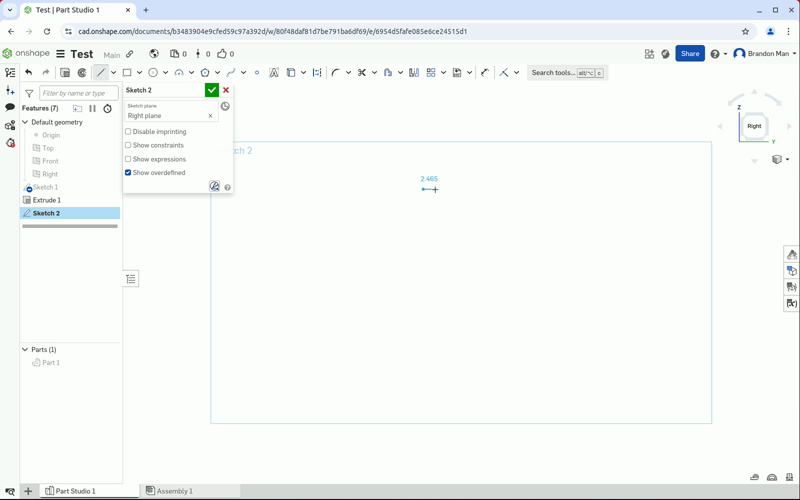
key(esc)
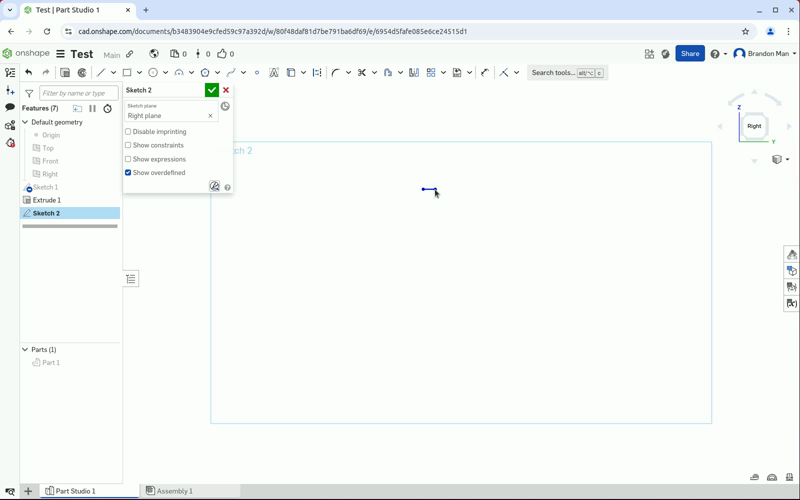
key(a)
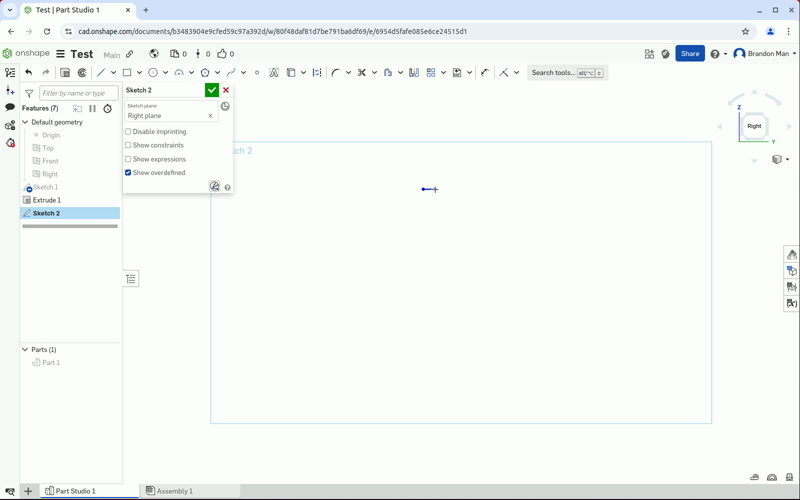
mouse_move(435, 189)
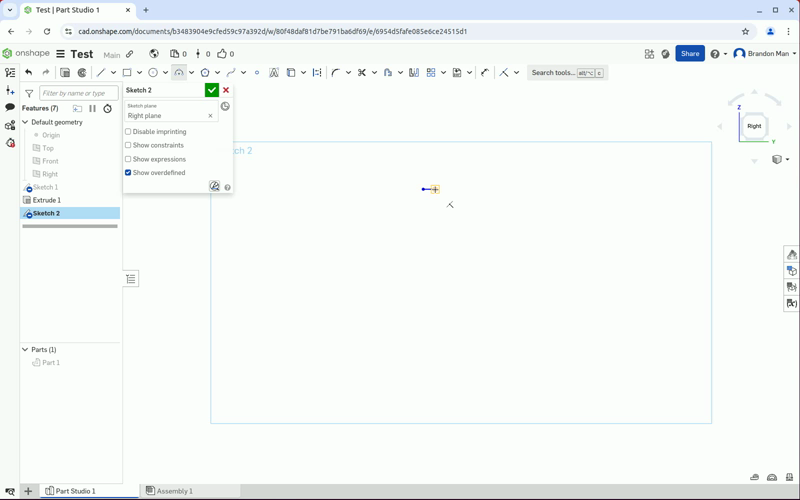
click(435, 189)
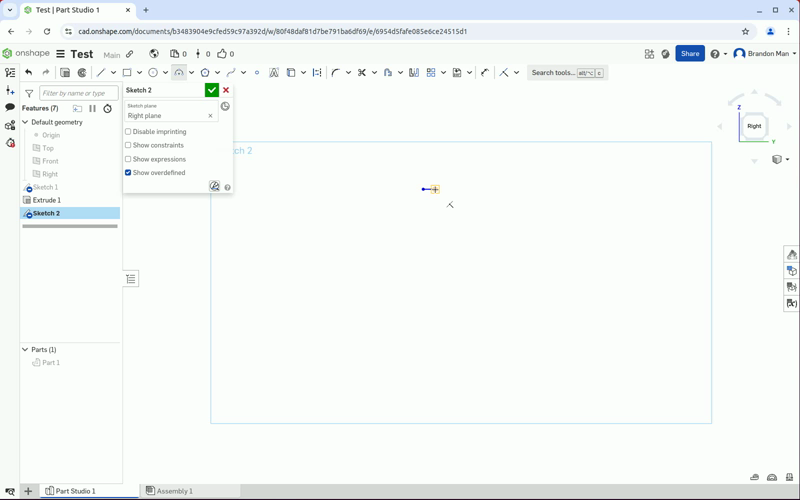
key_down(shift)
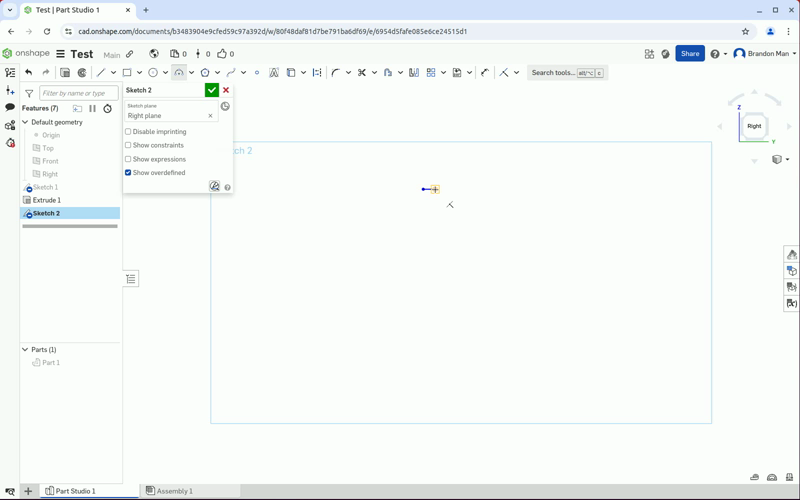
mouse_move(449, 189)
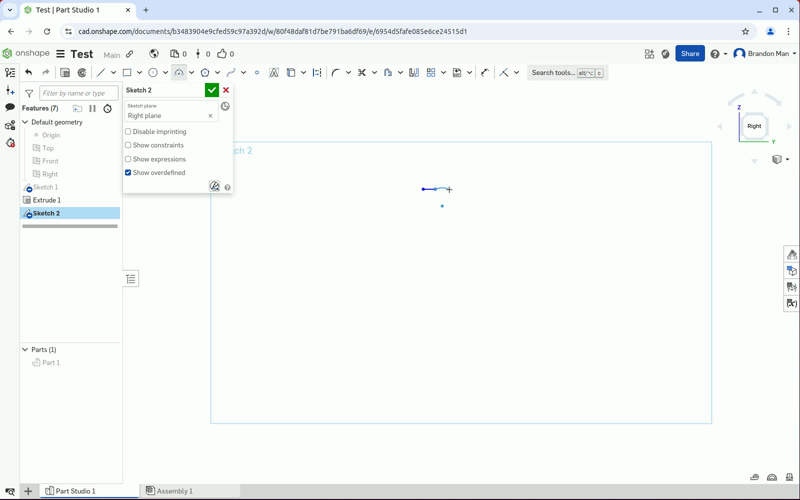
click(449, 189)
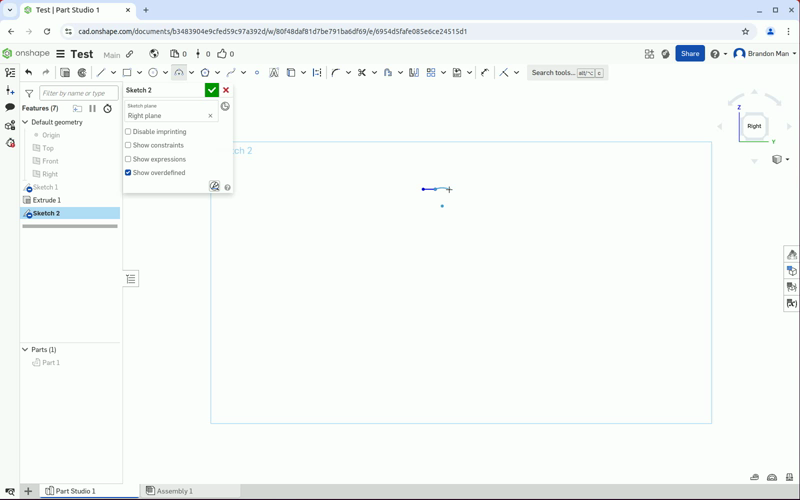
mouse_move(442, 182)
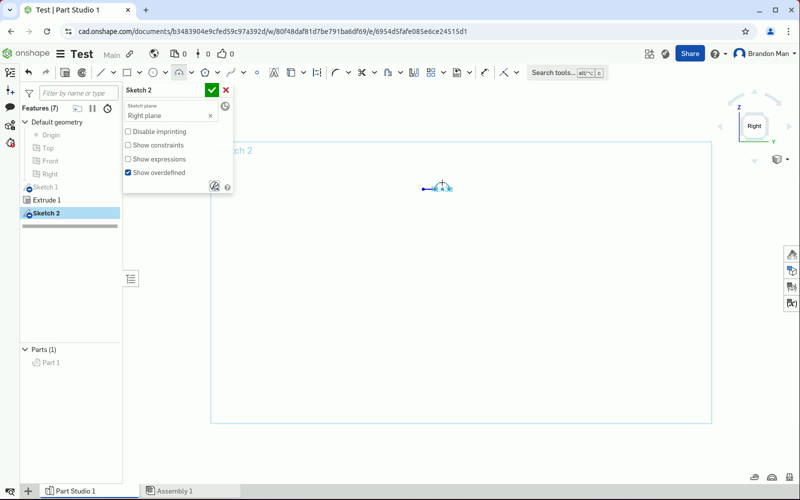
click(442, 182)
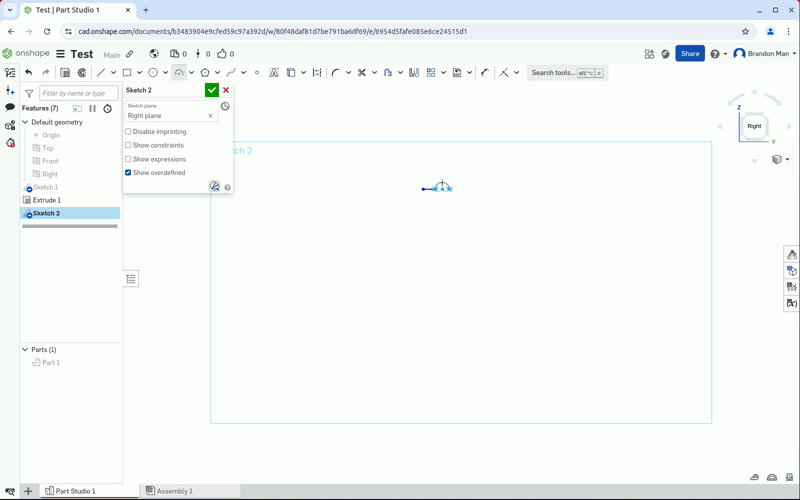
key_up(shift)
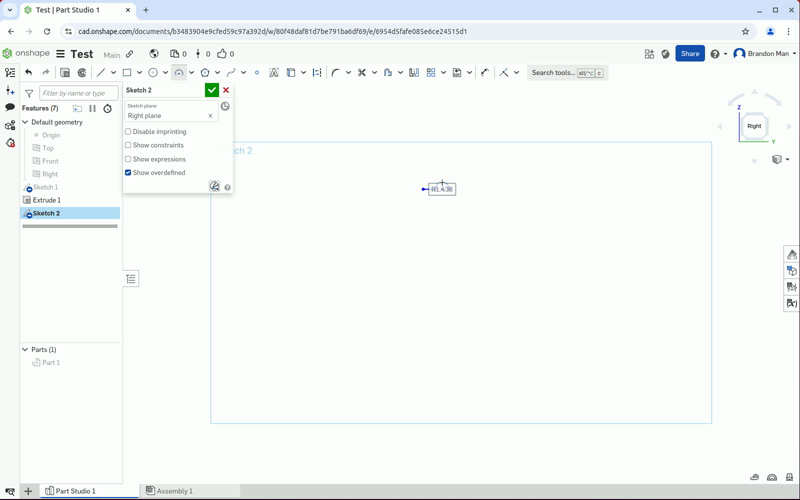
key(esc)
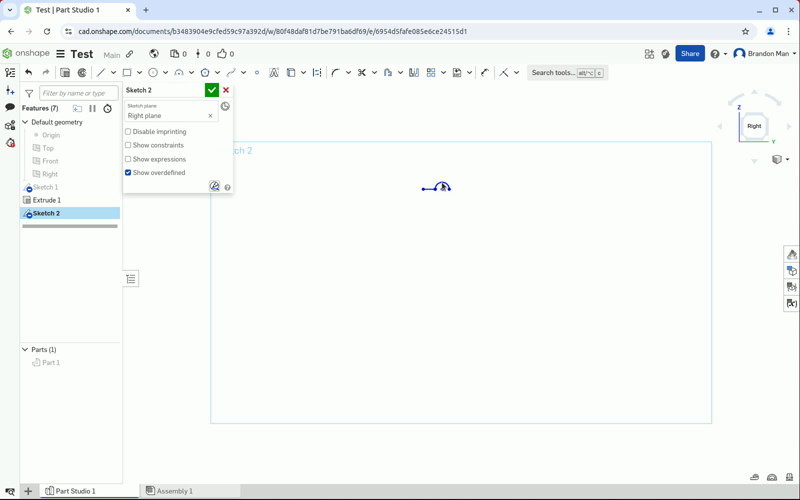
key(l)
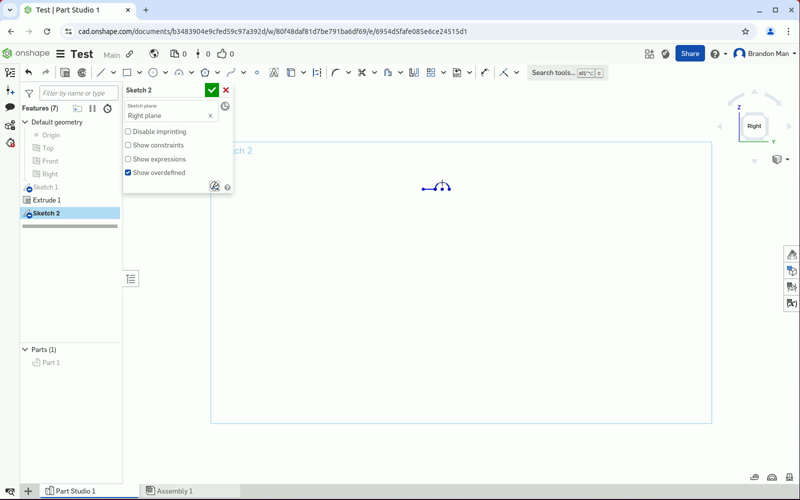
mouse_move(449, 189)
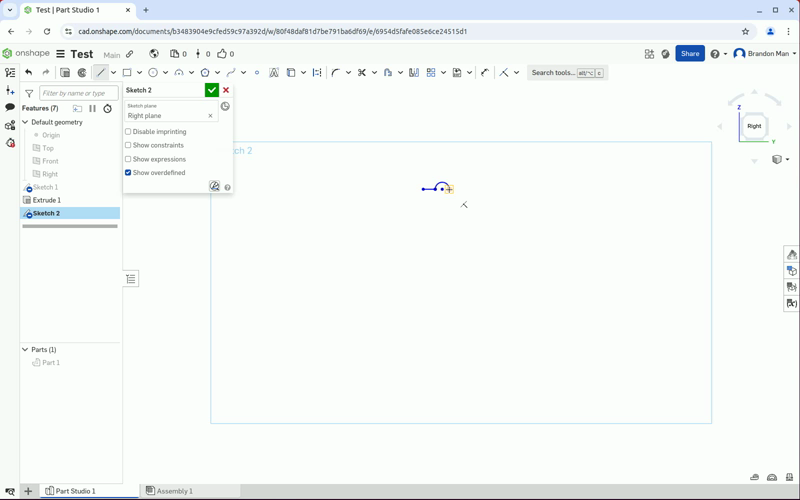
click(449, 189)
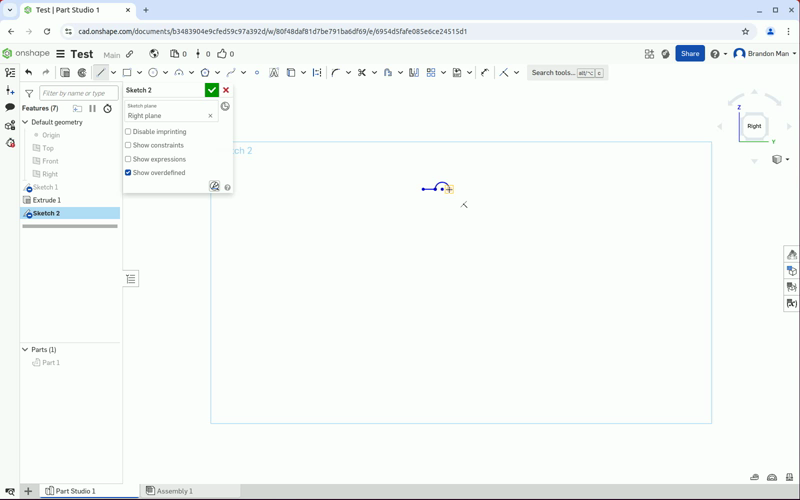
key_down(shift)
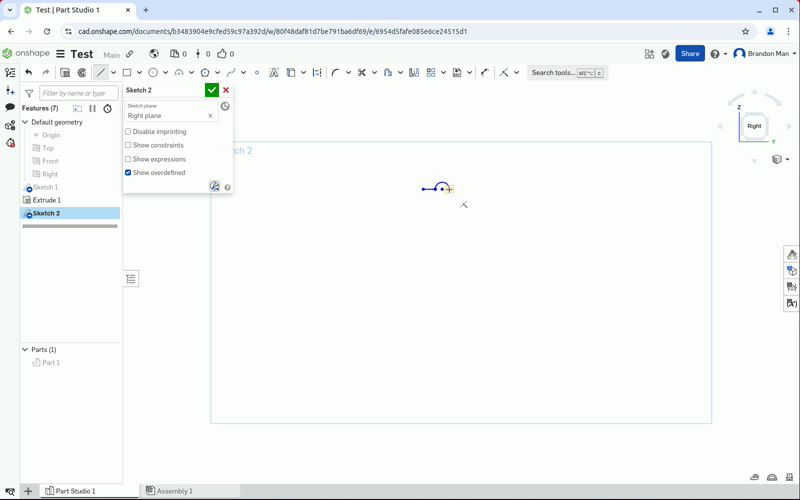
mouse_move(479, 189)
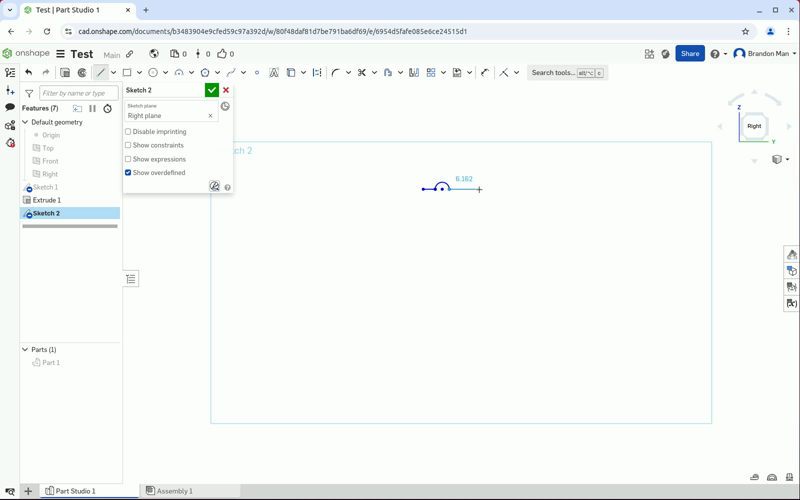
mouse_move(461, 189)
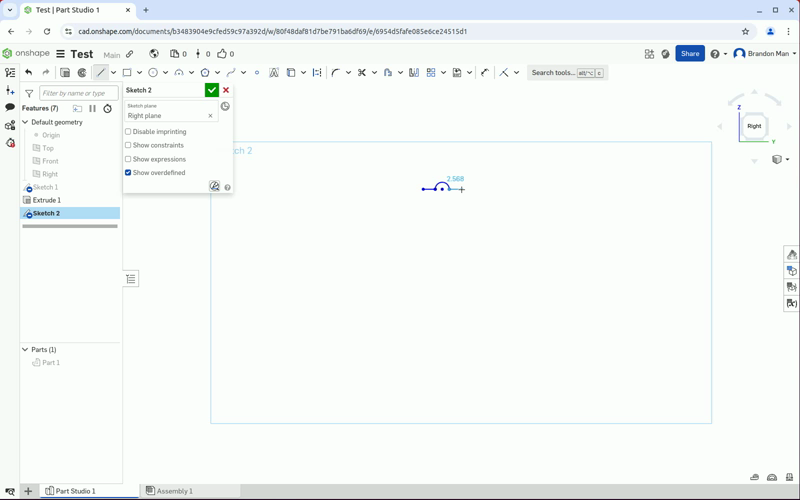
click(461, 189)
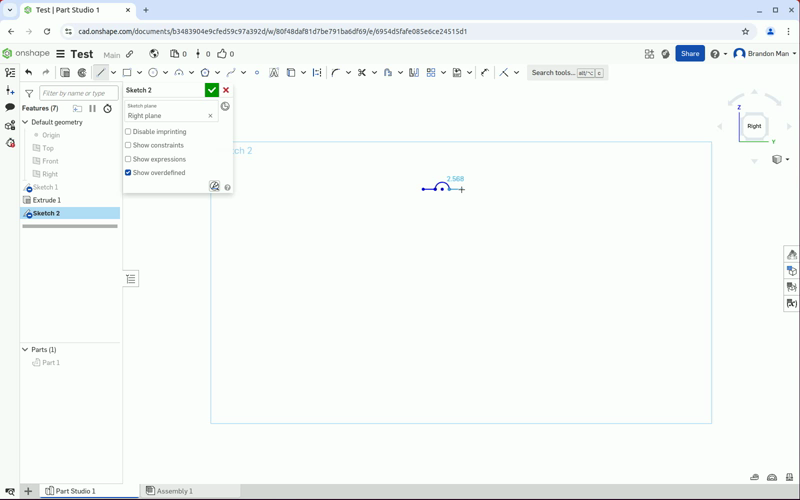
key_up(shift)
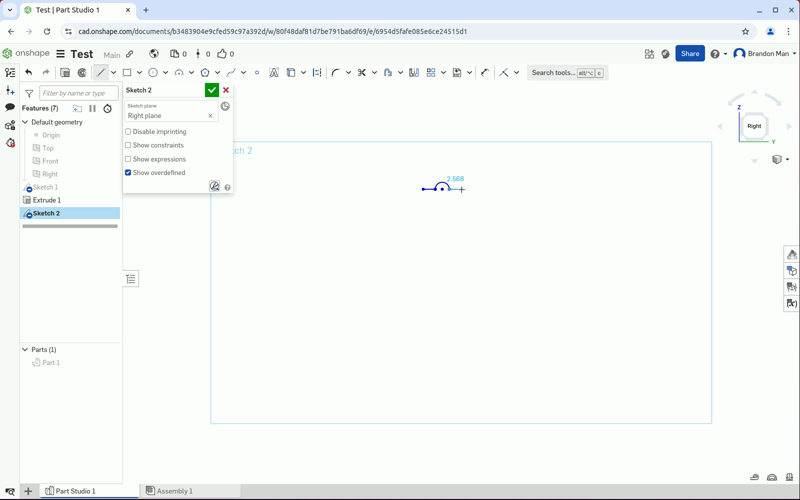
key(esc)
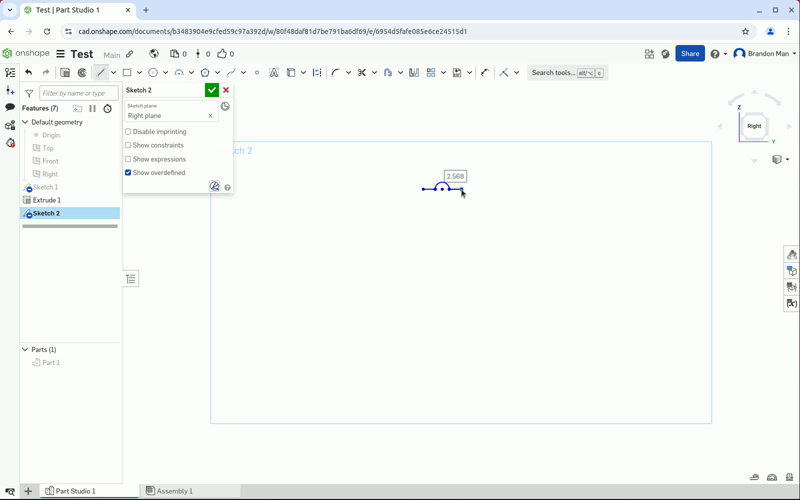
key(a)
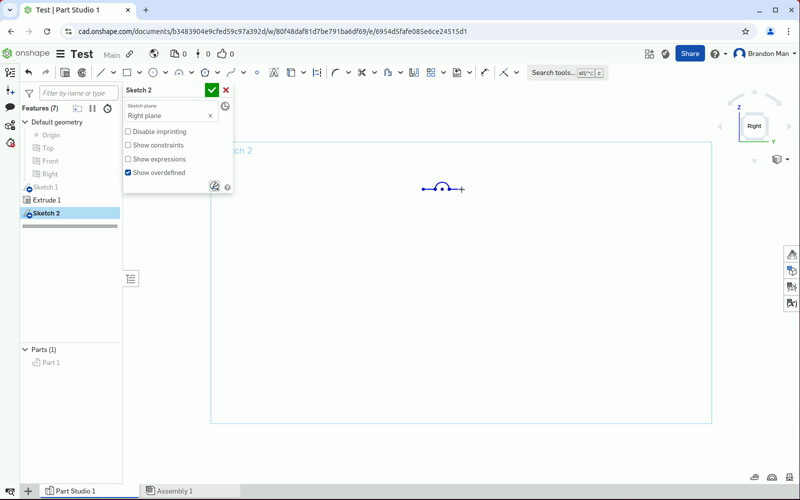
mouse_move(461, 189)
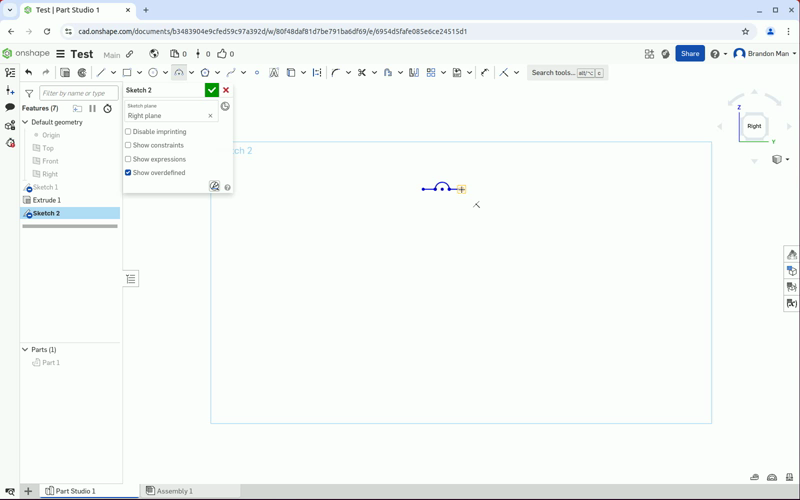
click(461, 189)
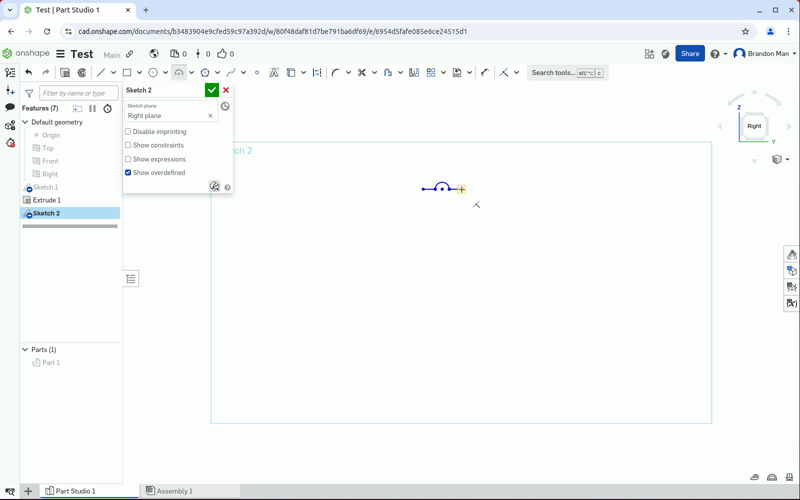
mouse_move(423, 189)
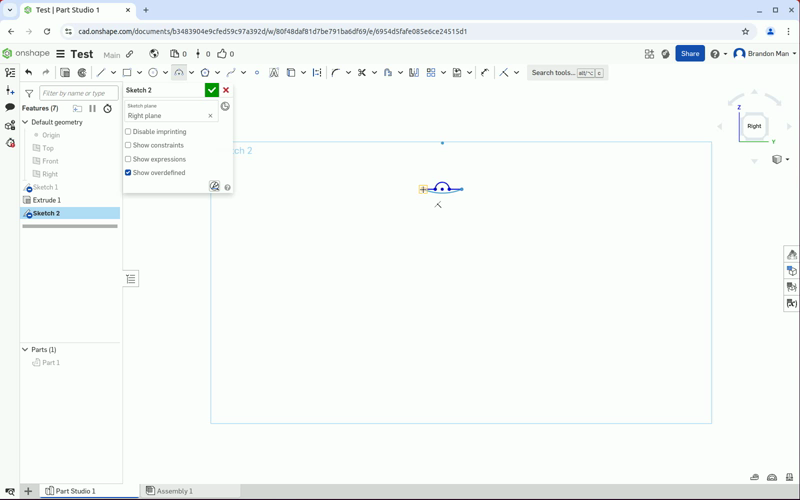
click(423, 189)
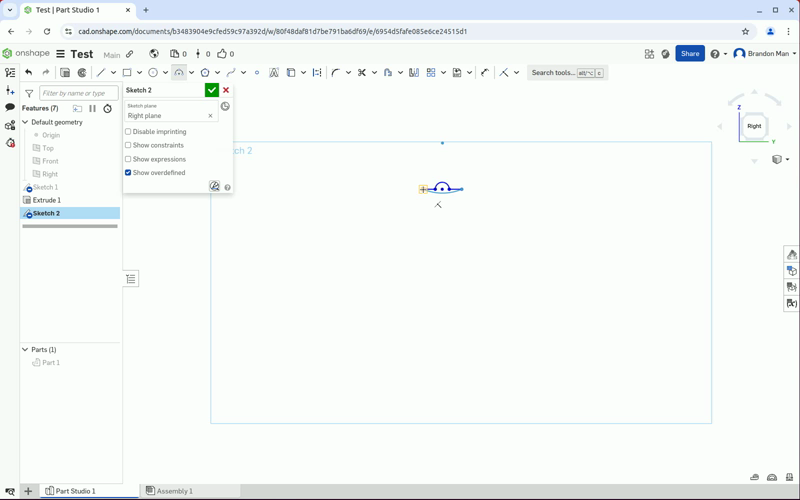
key_down(shift)
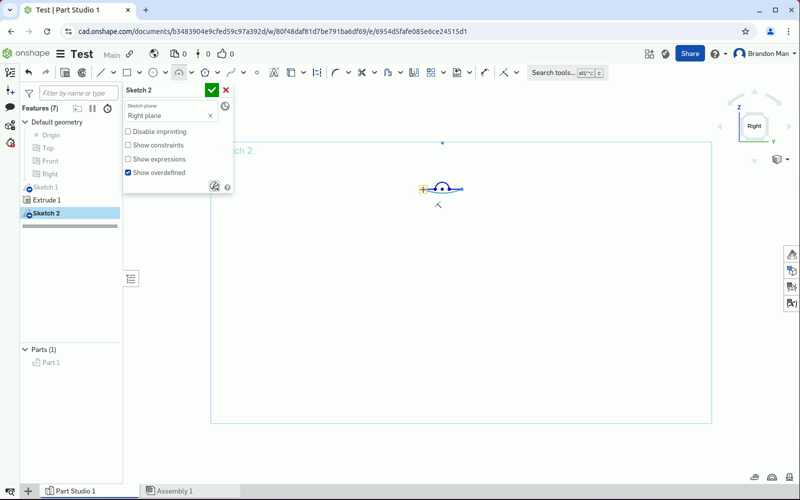
mouse_move(442, 170)
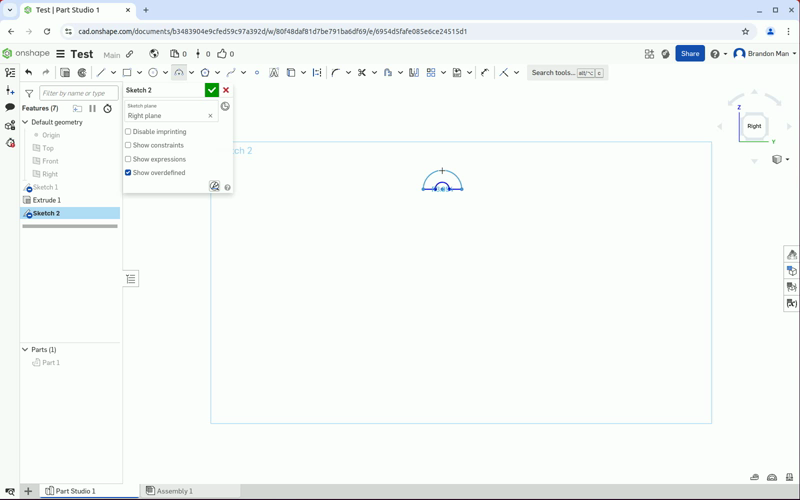
click(442, 170)
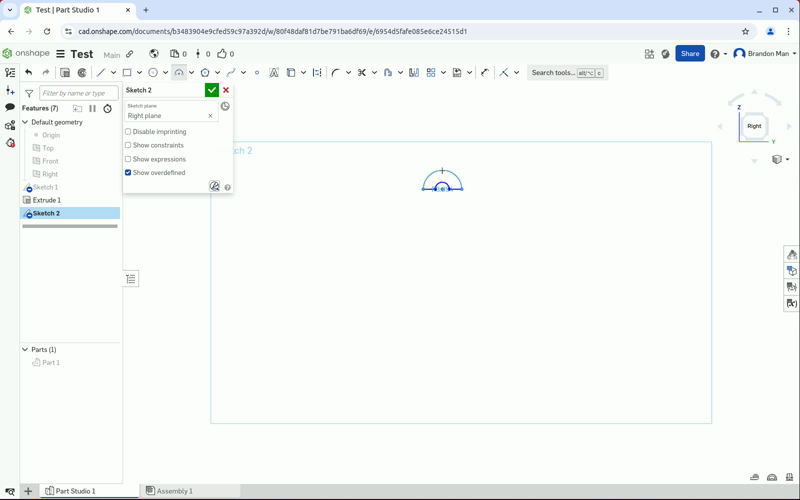
key_up(shift)
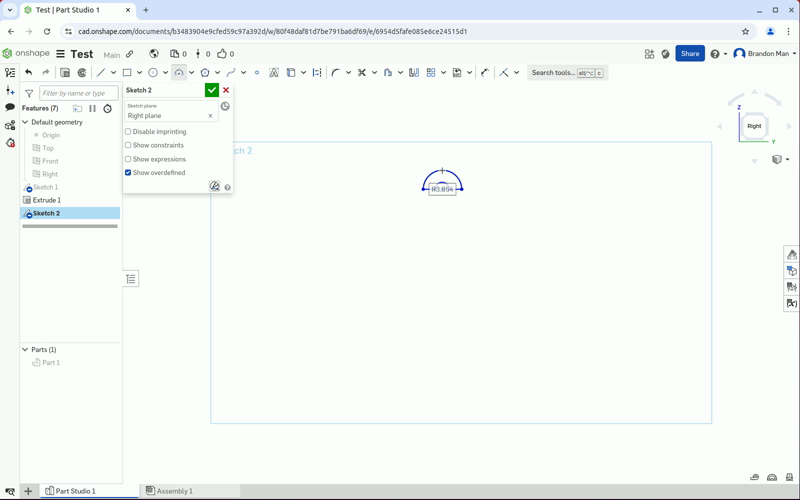
key(esc)
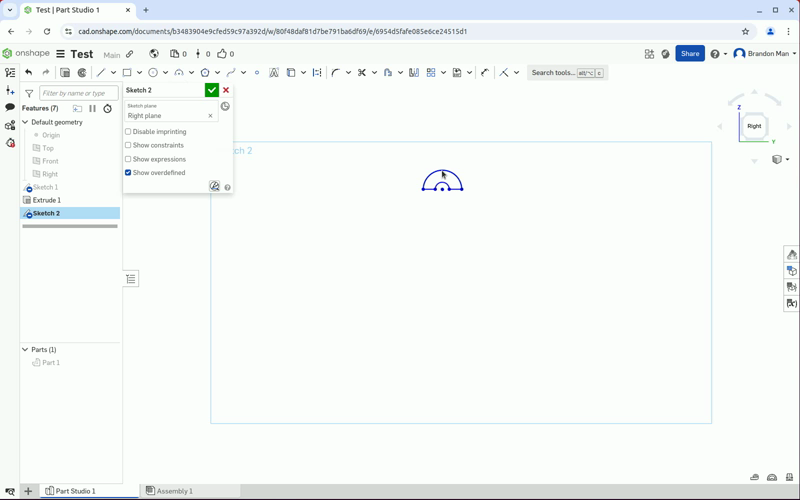
mouse_move(439, 172)
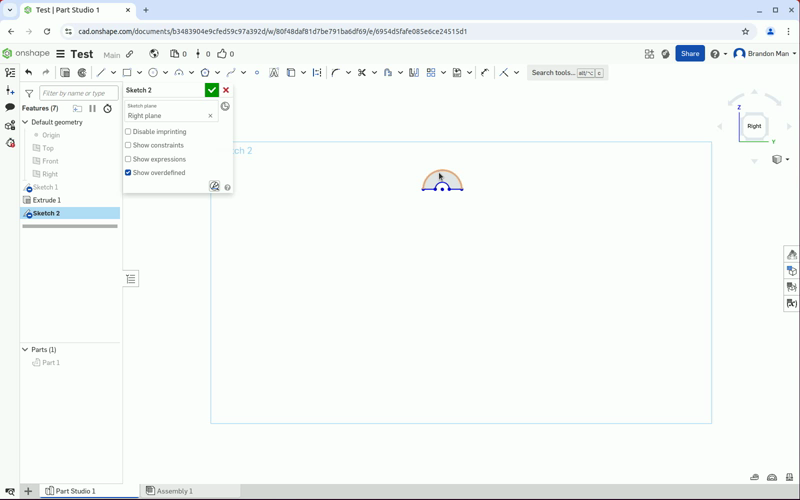
scroll(6)
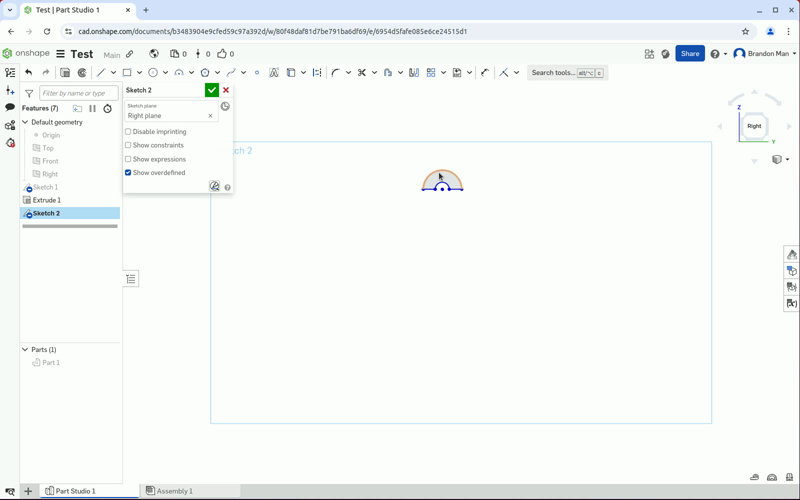
scroll(6)
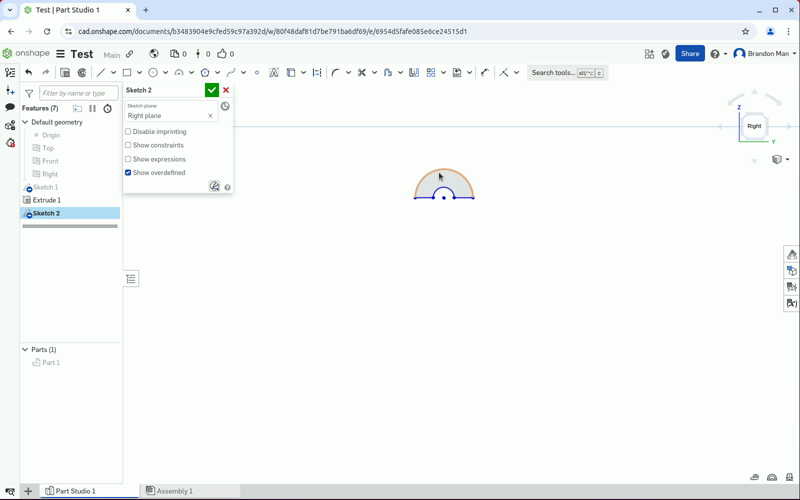
scroll(6)
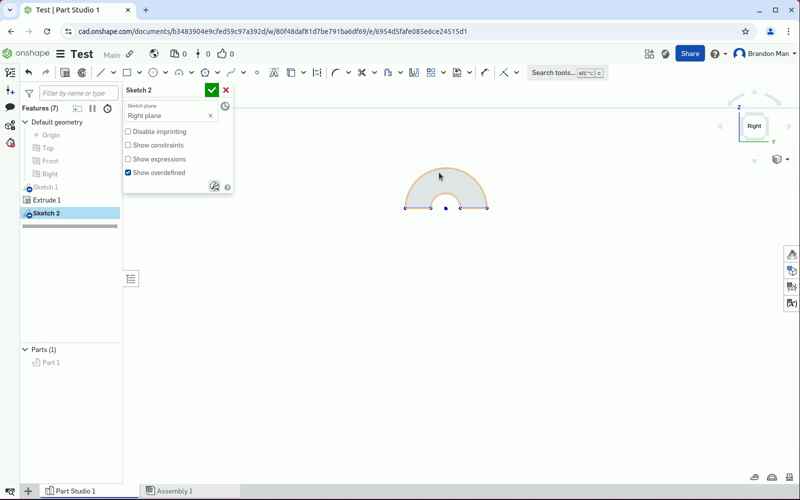
scroll(6)
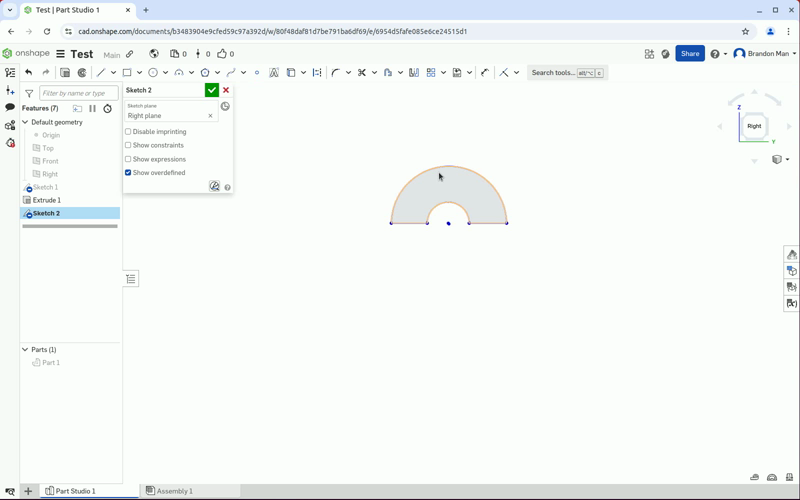
scroll(6)
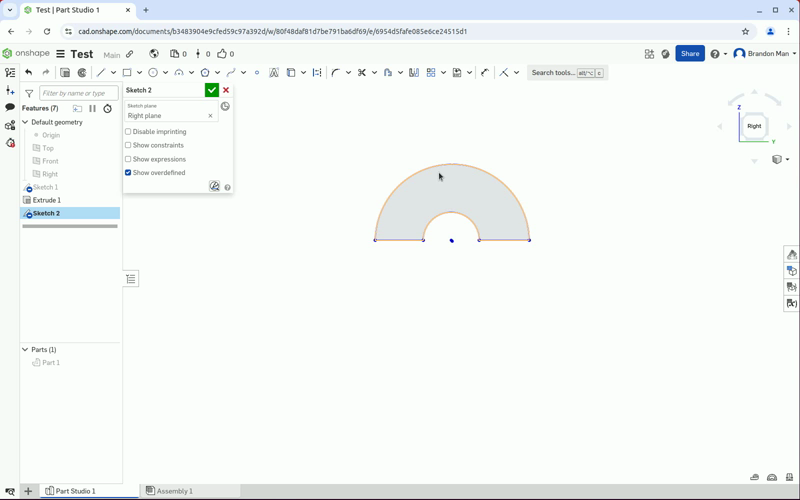
scroll(6)
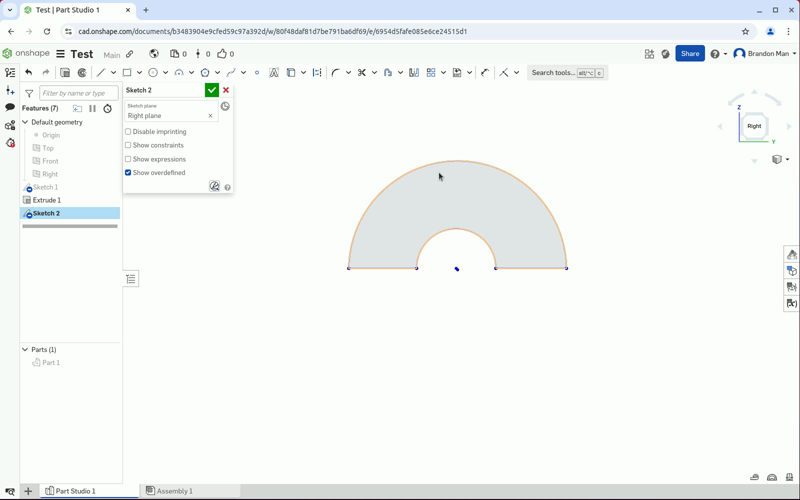
scroll(6)
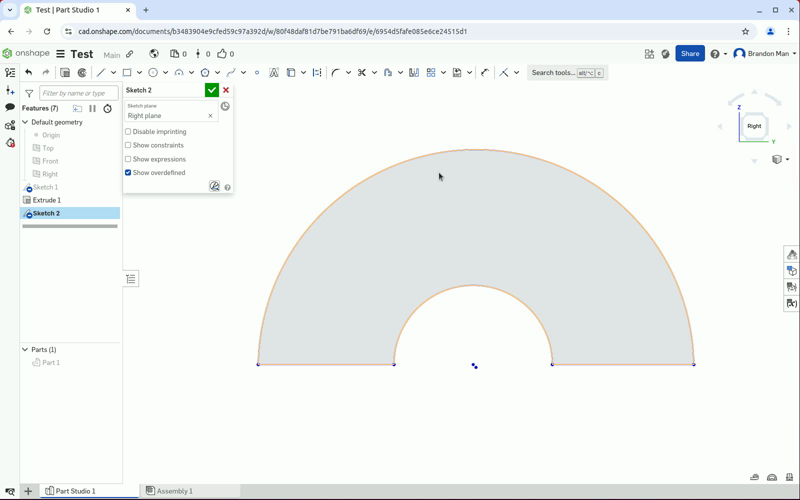
click(439, 172)
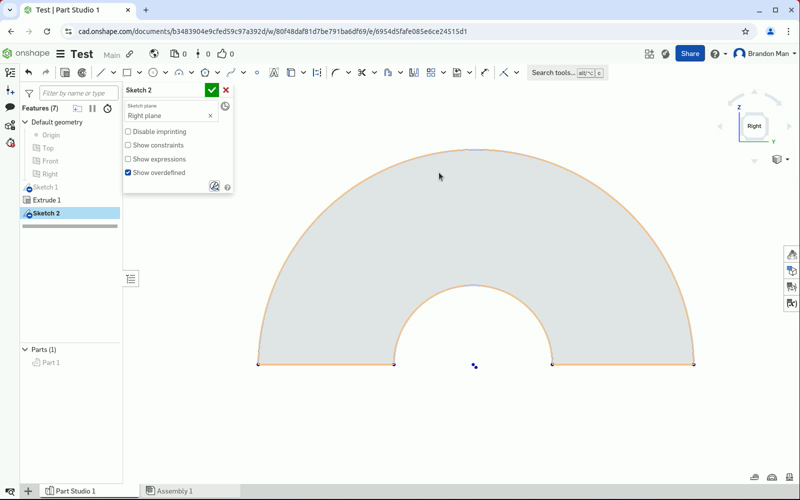
scroll(-6)
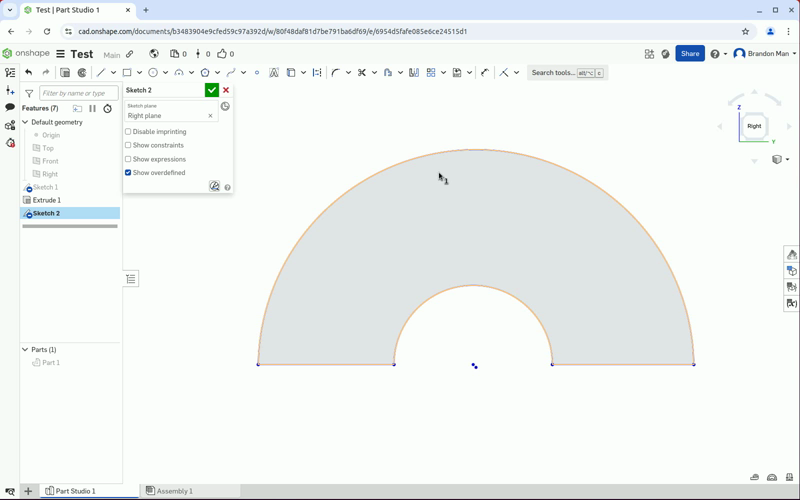
scroll(-6)
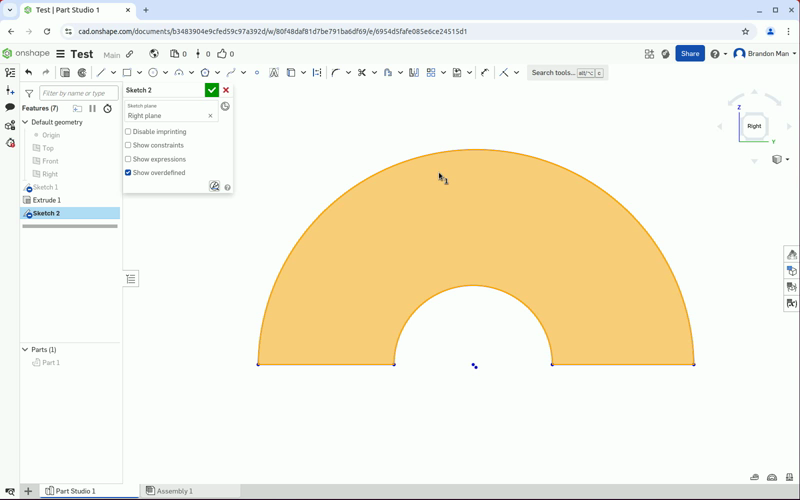
scroll(-6)
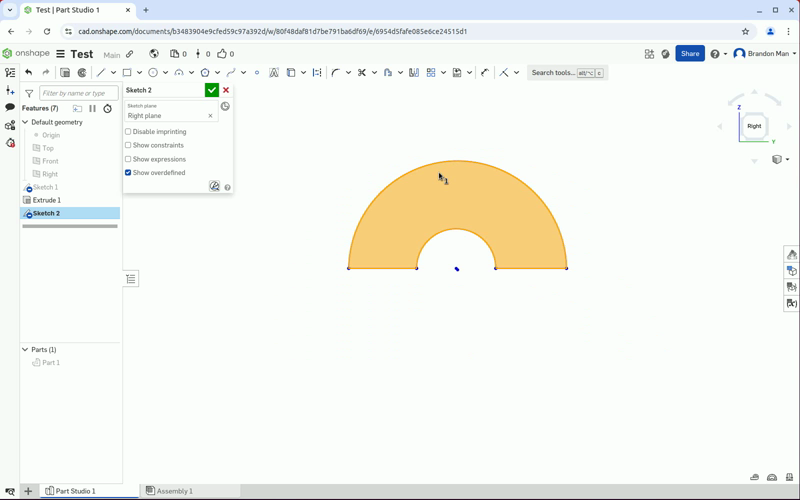
scroll(-6)
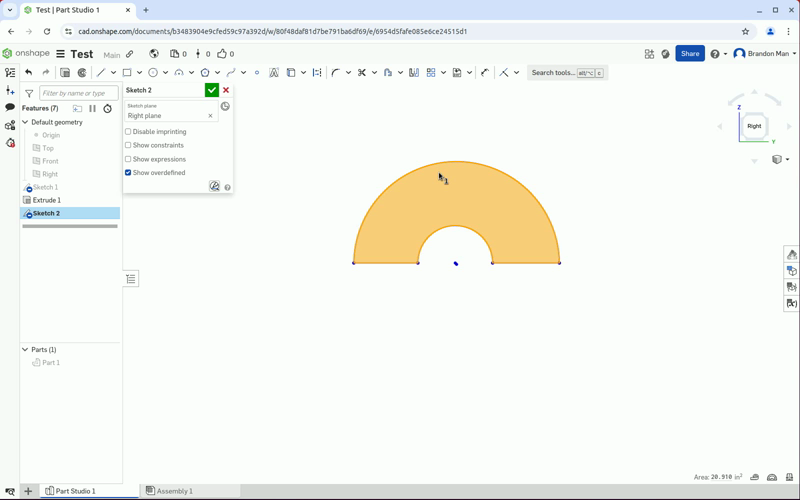
scroll(-6)
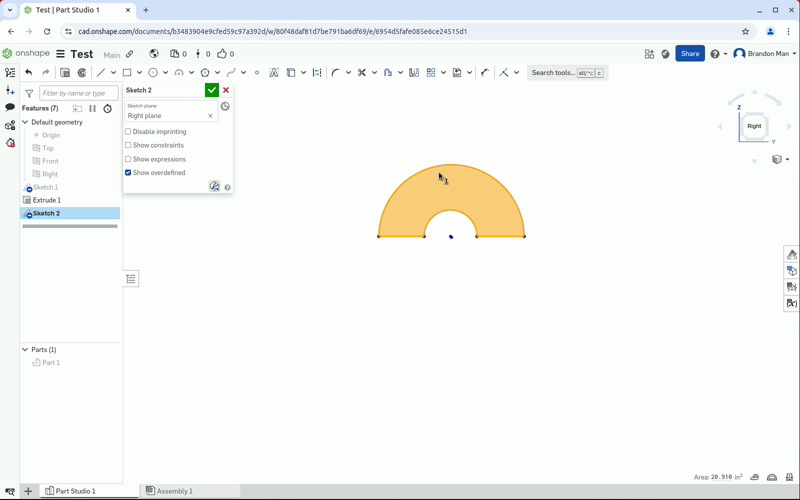
scroll(-6)
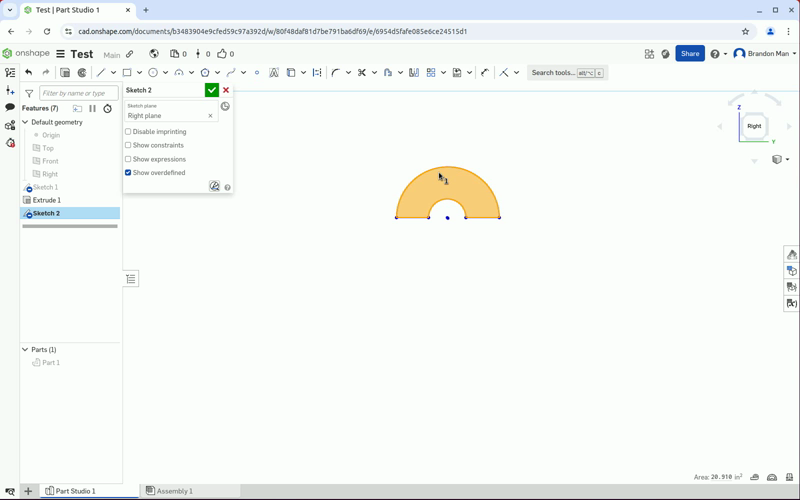
scroll(-6)
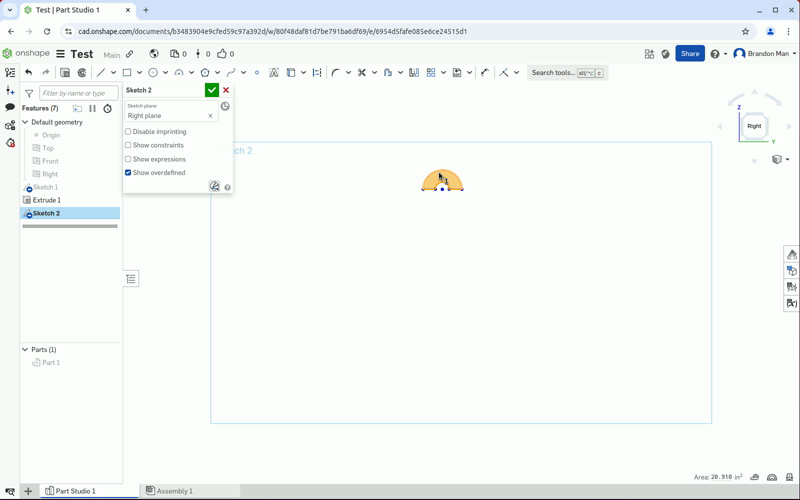
mouse_move(73, 352)
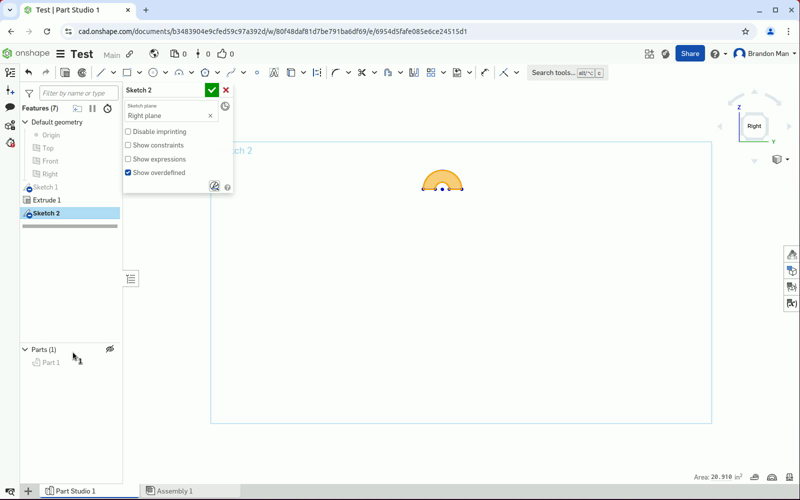
key(shift+y)
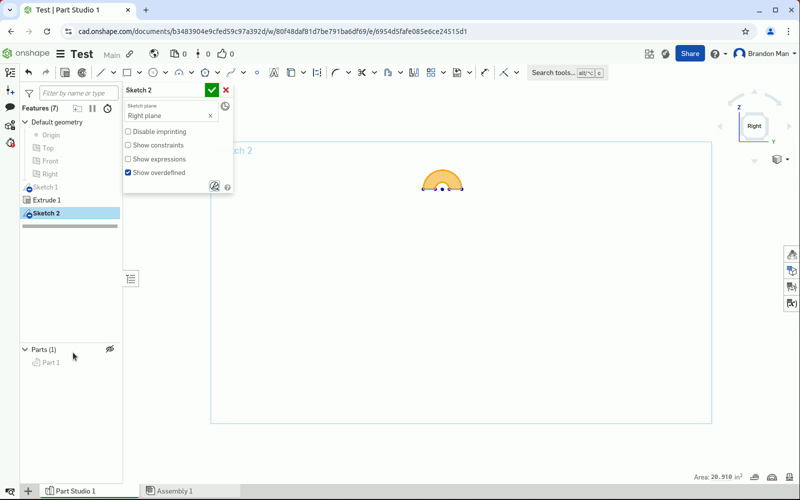
key(shift+e)
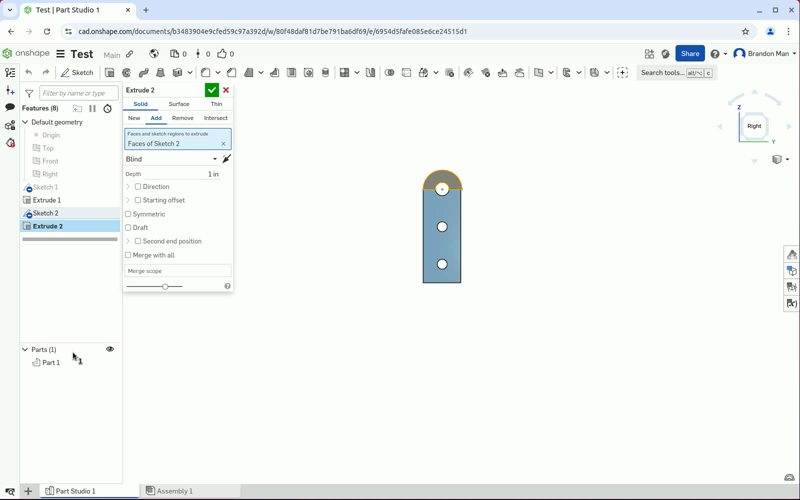
mouse_move(143, 106)
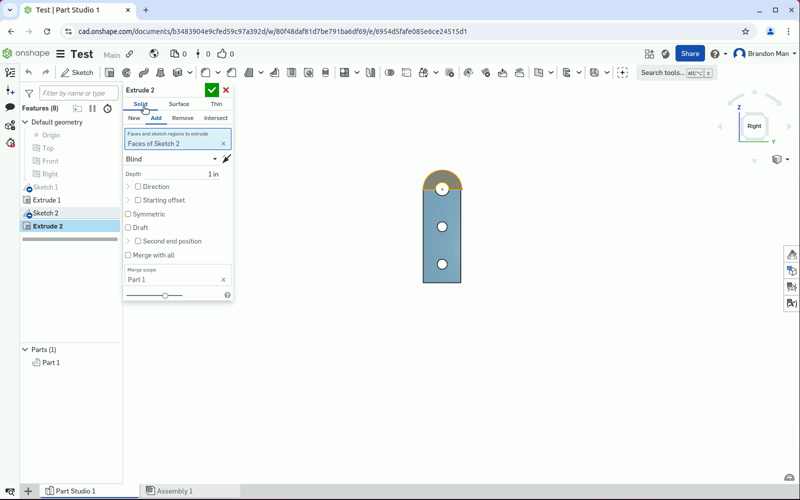
click(143, 106)
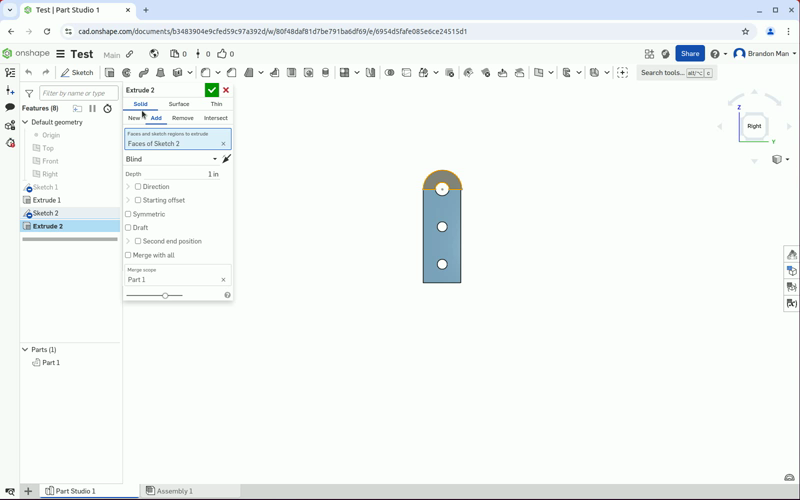
mouse_move(137, 120)
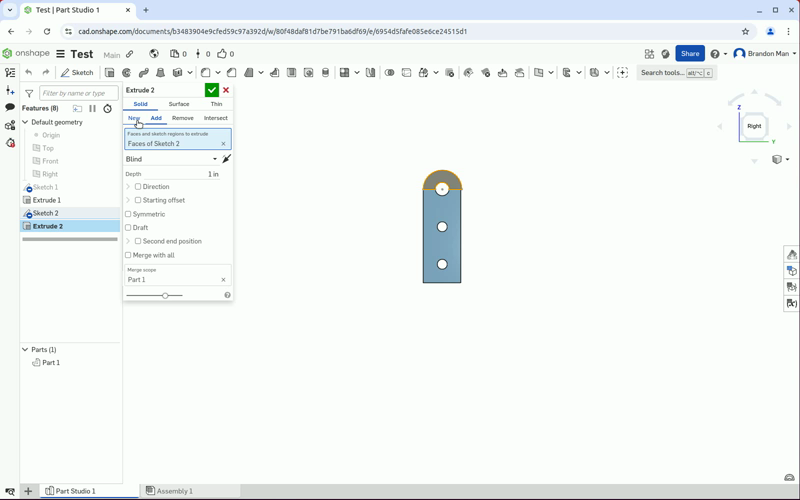
click(137, 120)
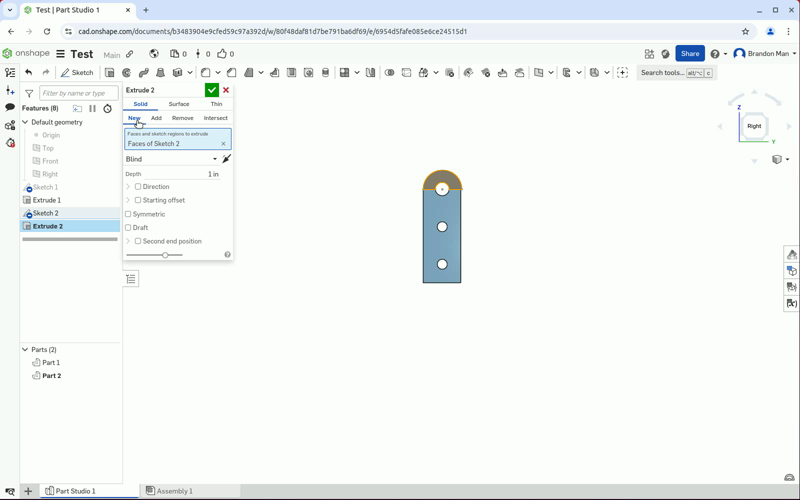
key(tab, 4)
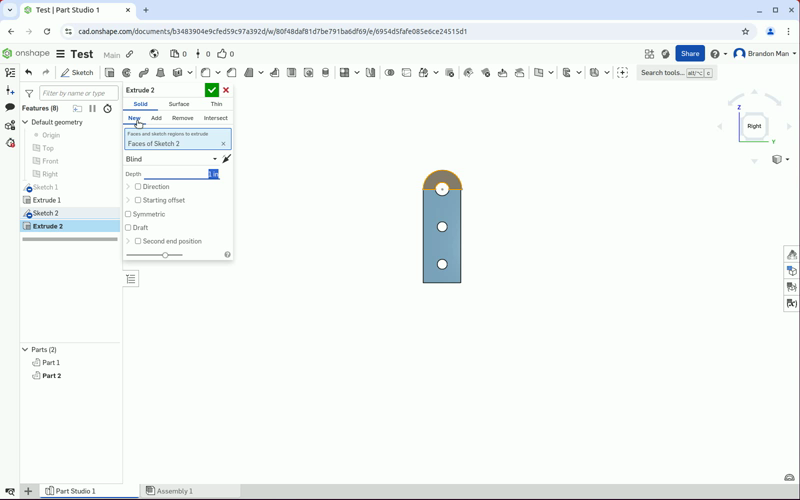
text(1.444)
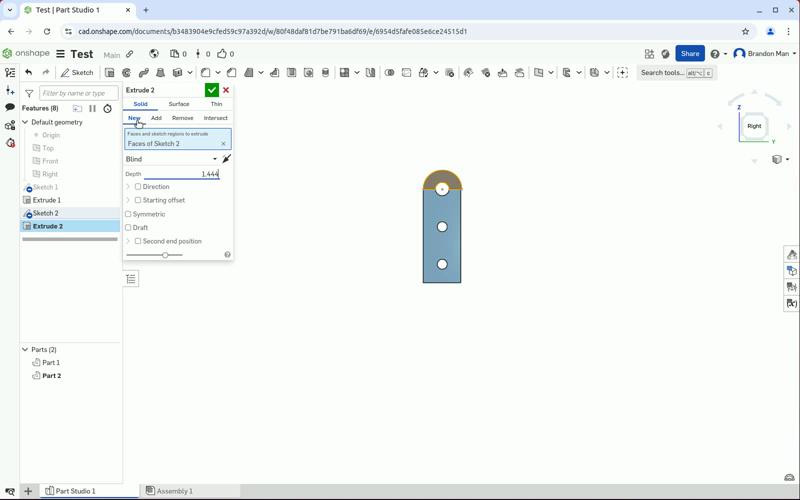
key(tab, 3)
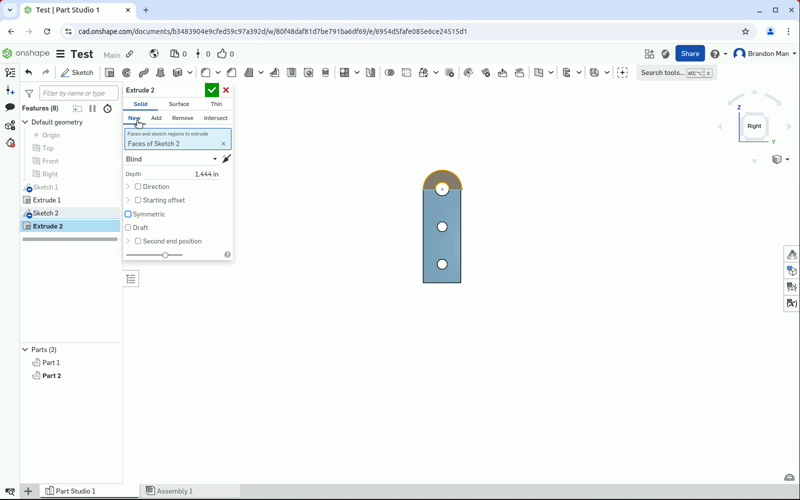
key(space)
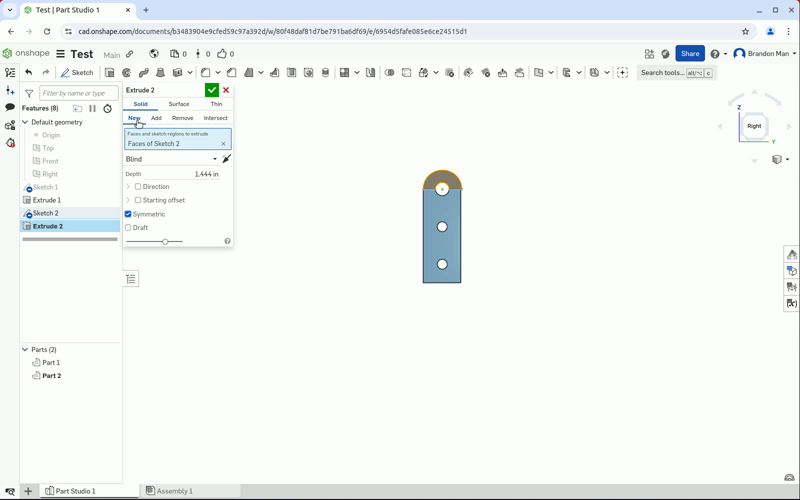
key(enter)
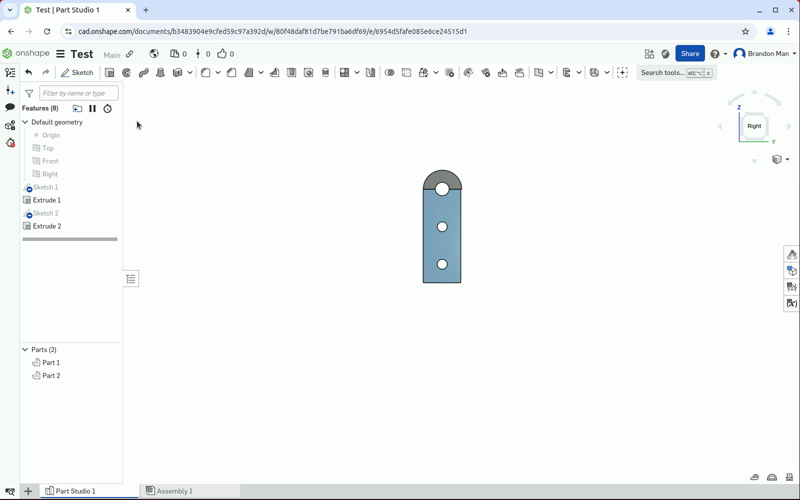
key(shift+h)
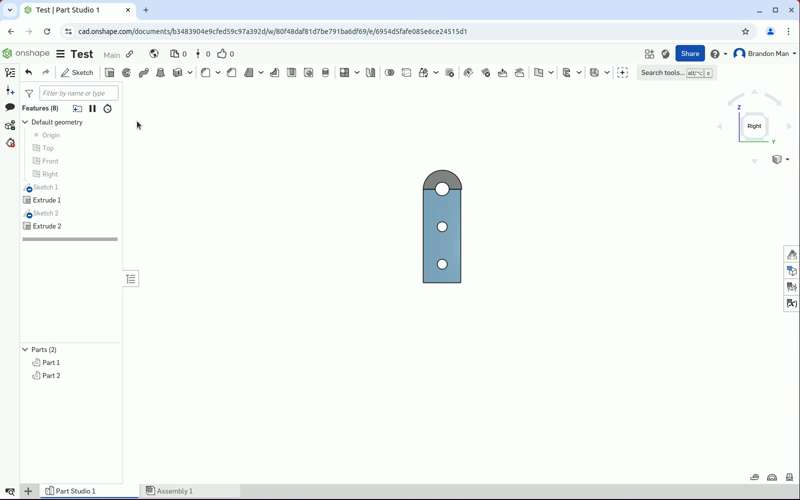
key(shift+h)
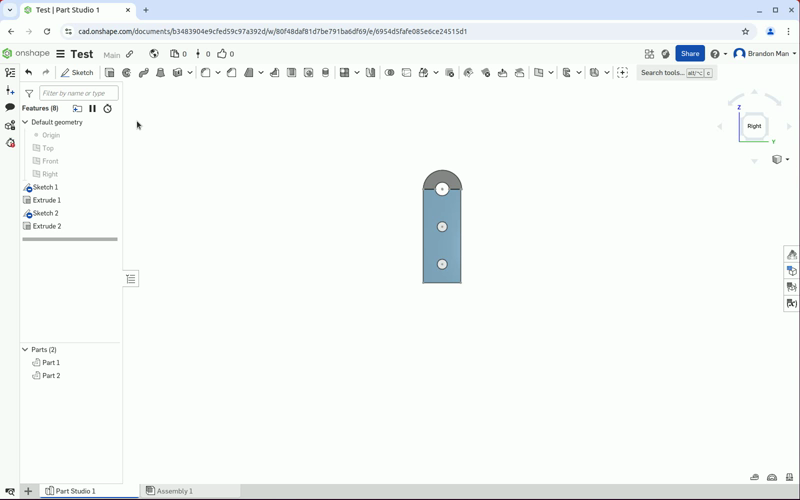
key(shift+7)
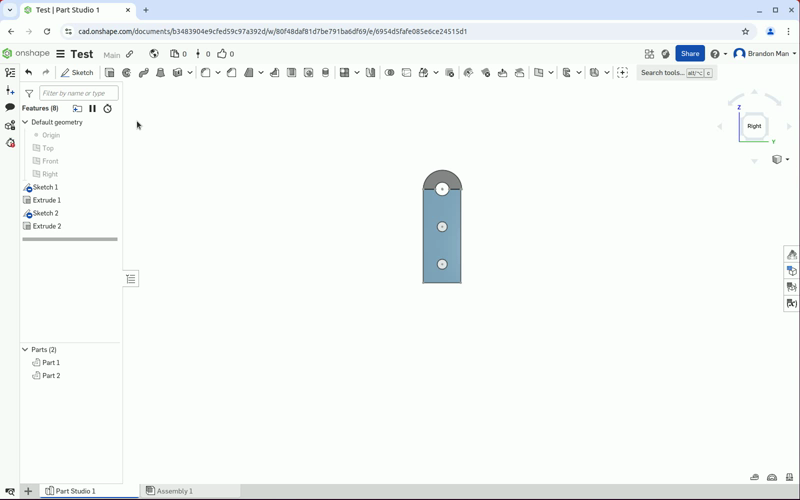
key(right, 2)
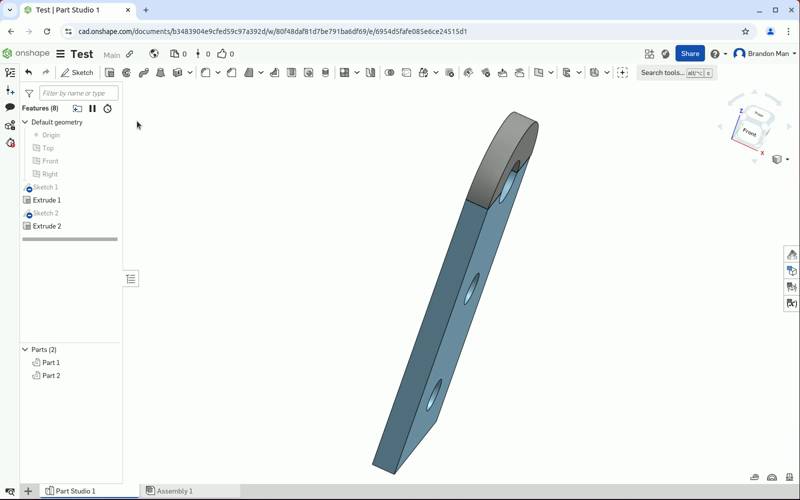
key(down, 2)
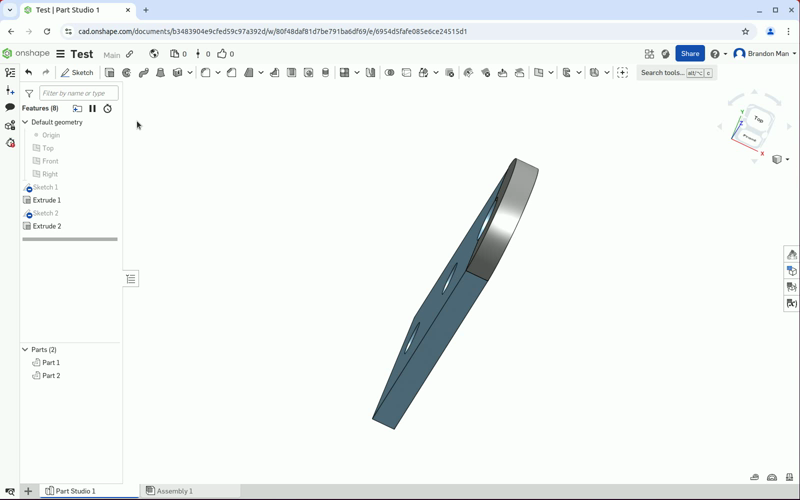
key(up, 2)
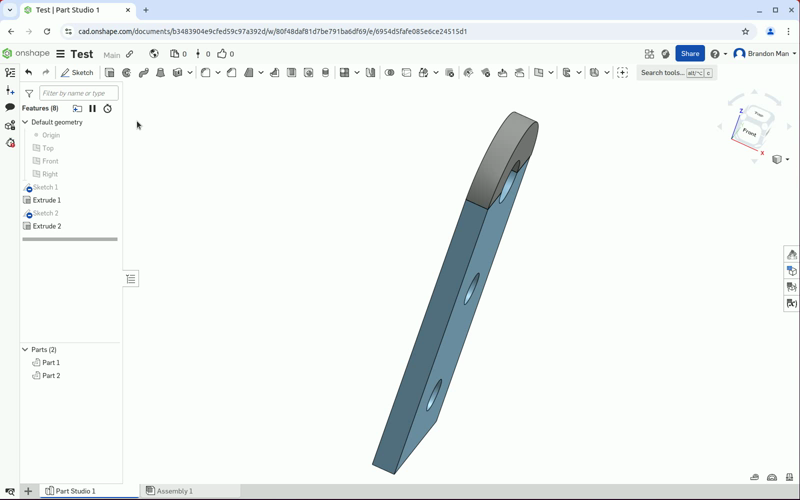
key(left, 2)
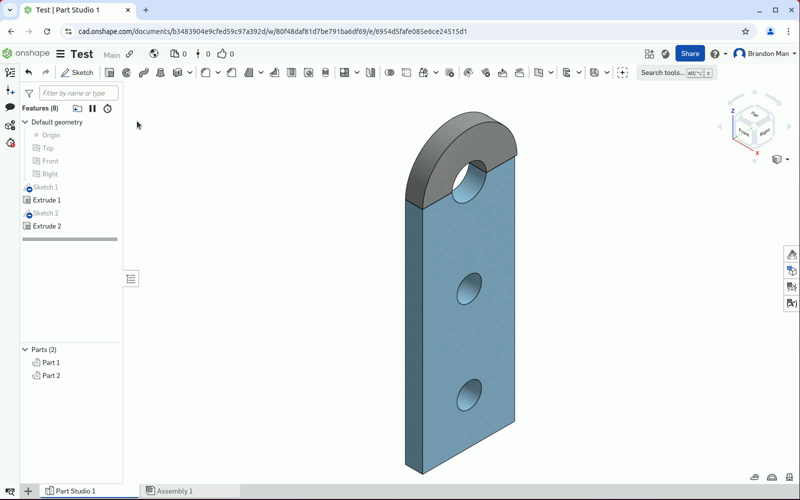
mouse_move(73, 189)
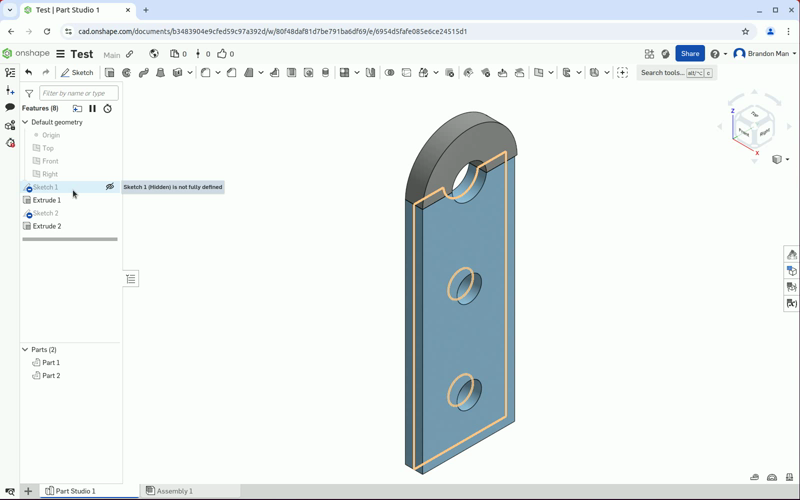
click(73, 189)